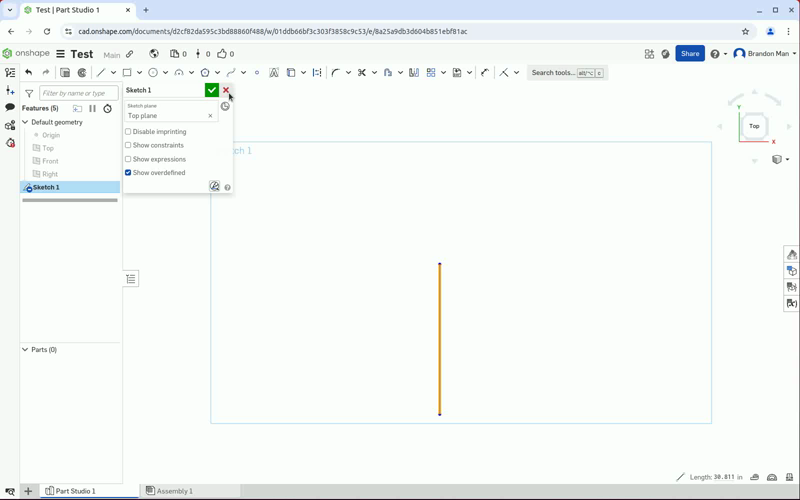
key(shift+h)
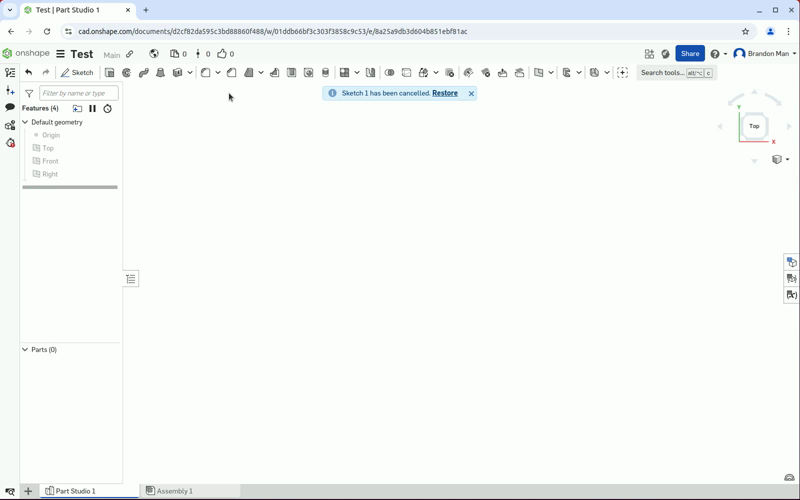
mouse_move(73, 352)
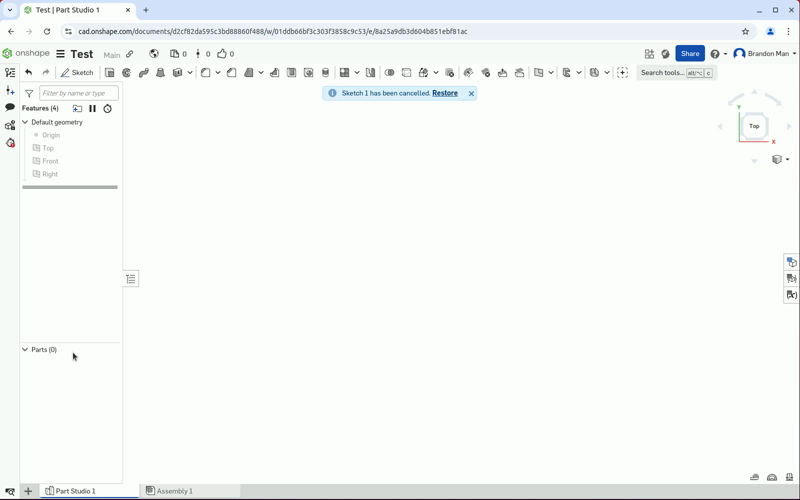
key(y)
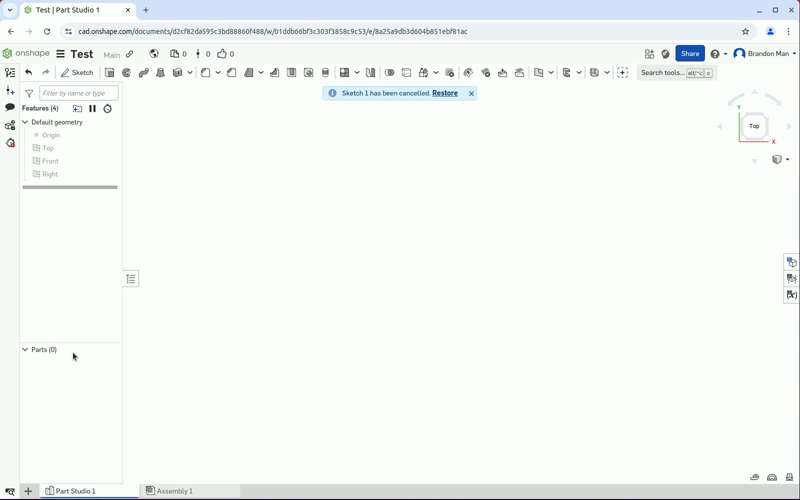
key(shift+p)
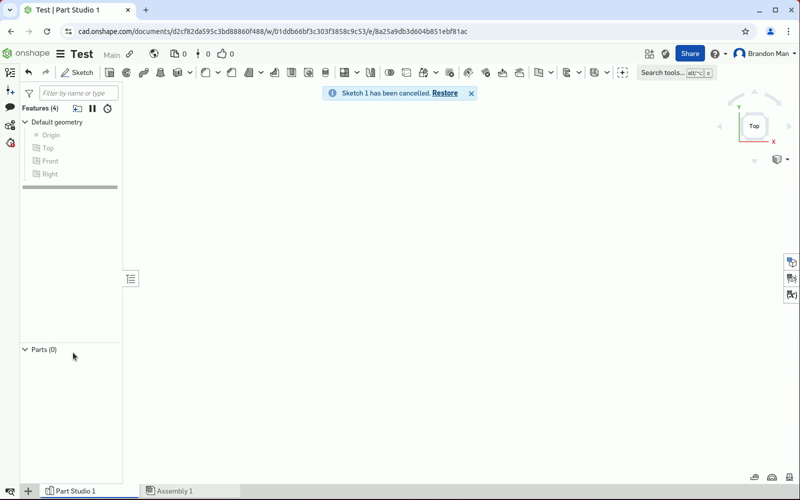
key(space)
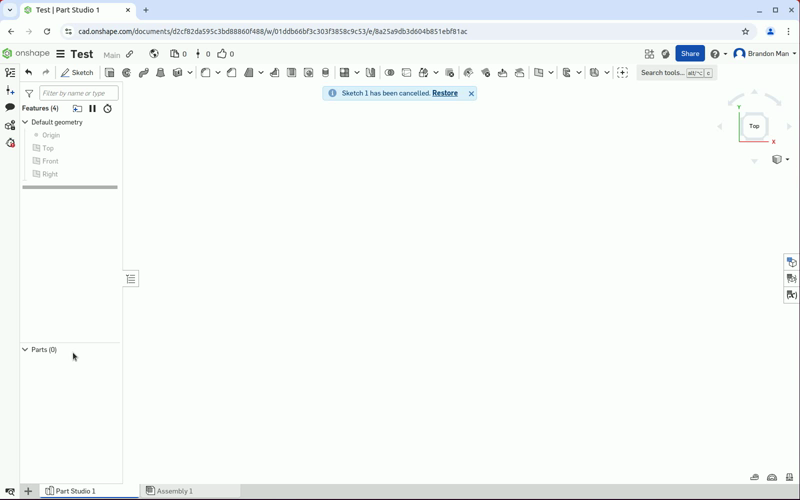
key_down(shift)
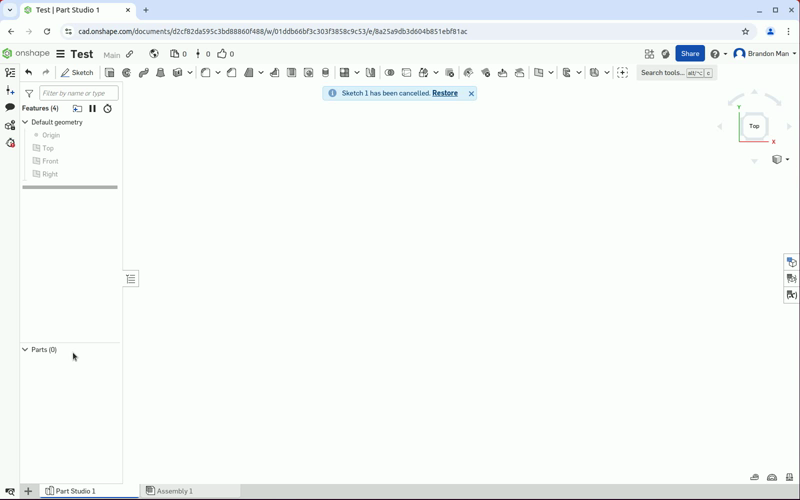
key(up)
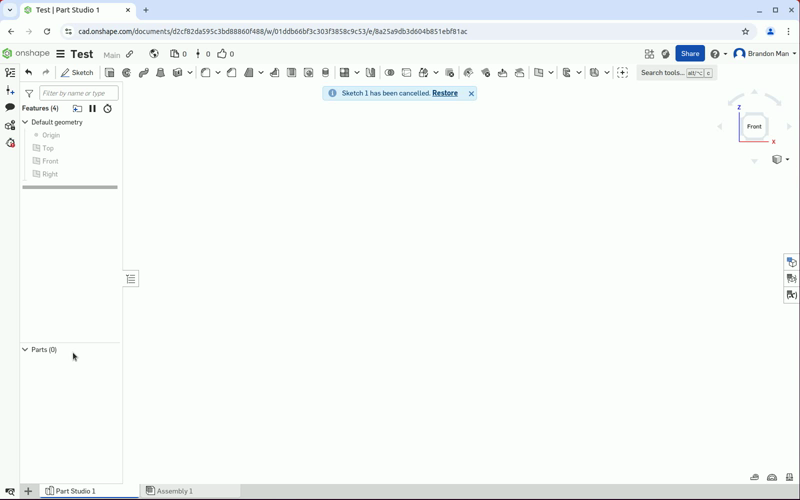
key_up(shift)
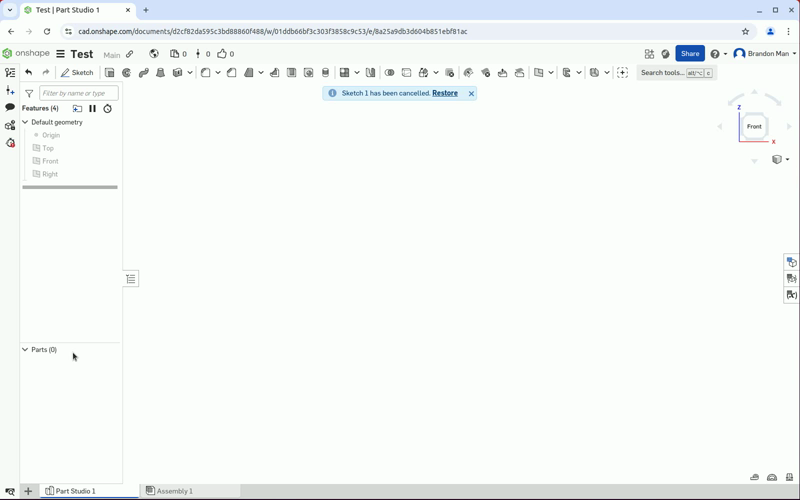
mouse_move(73, 352)
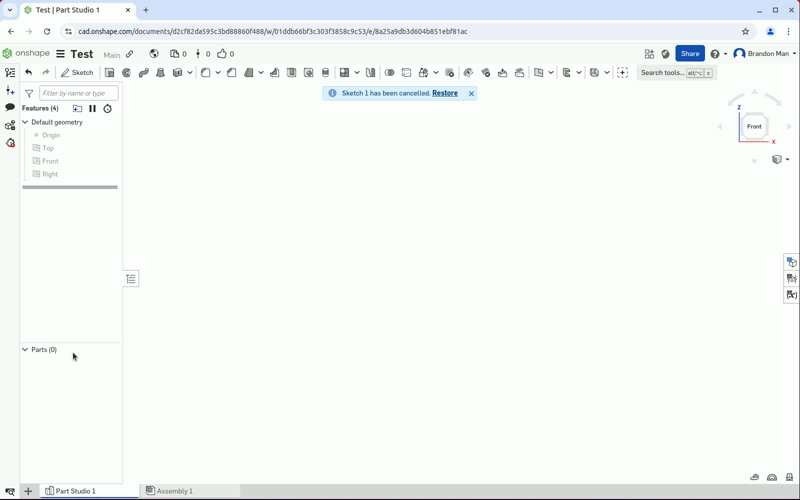
key(shift+y)
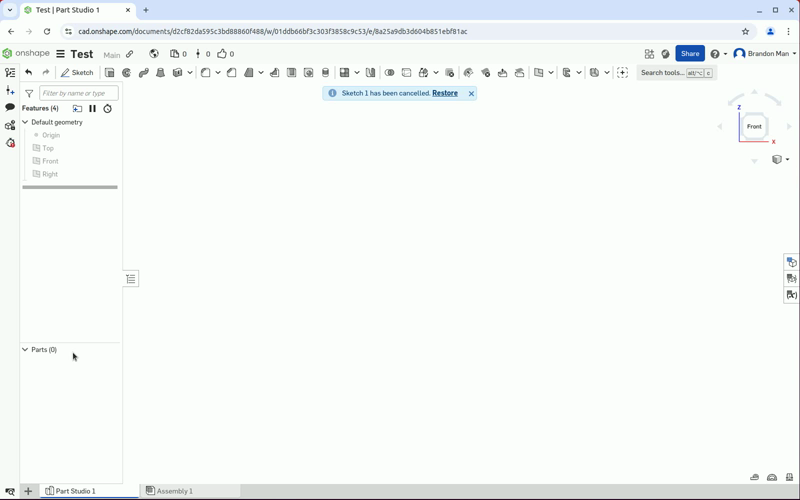
key(shift+s)
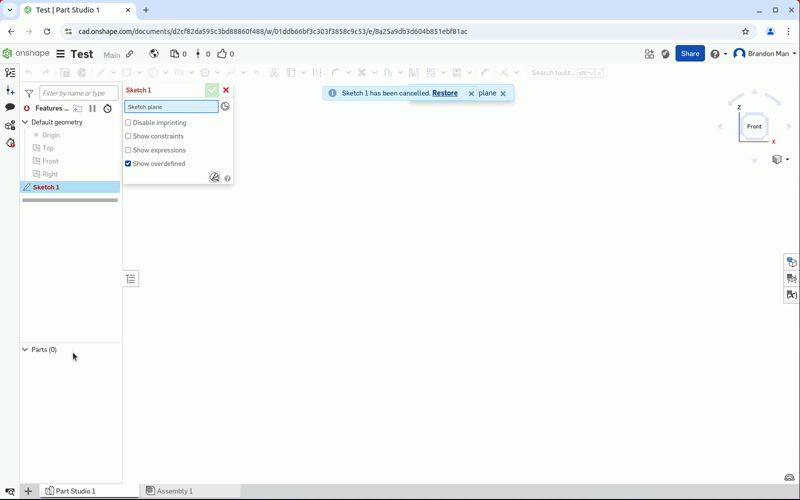
mouse_move(73, 163)
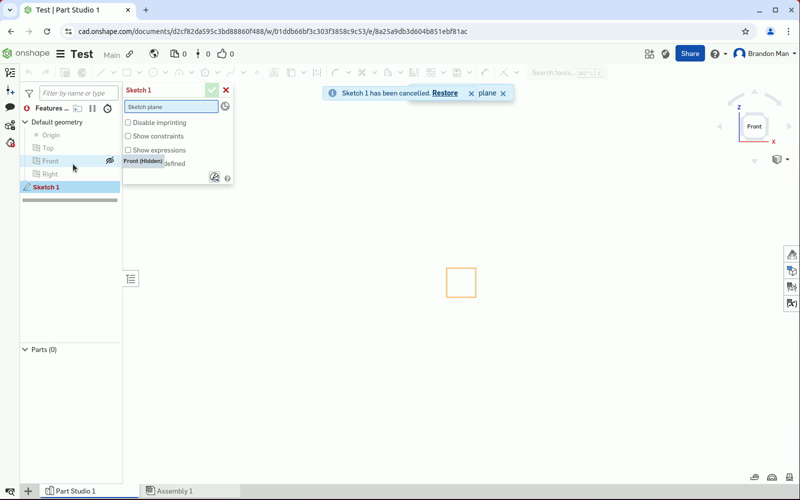
click(73, 163)
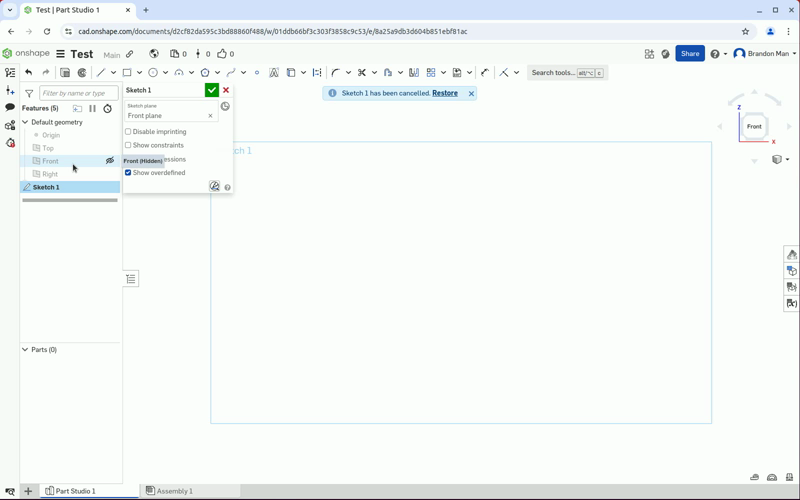
mouse_move(73, 352)
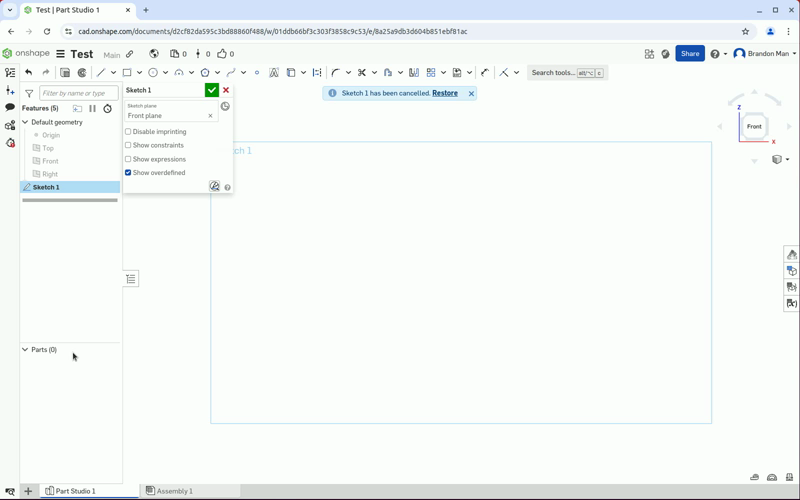
key(y)
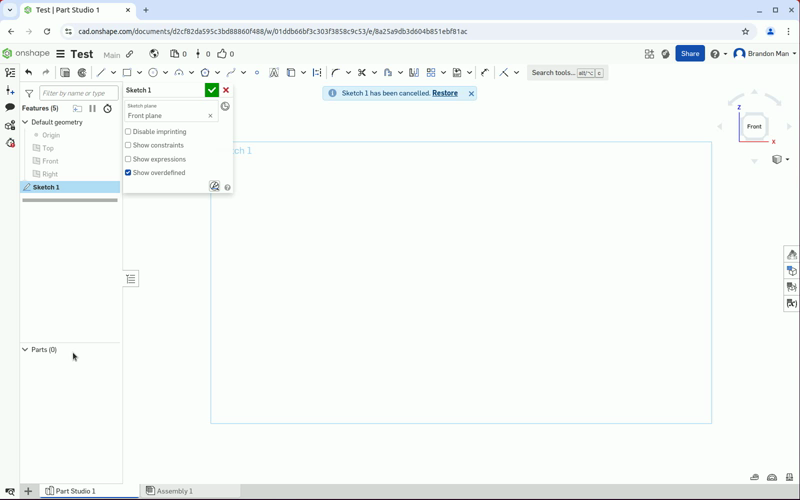
key(c)
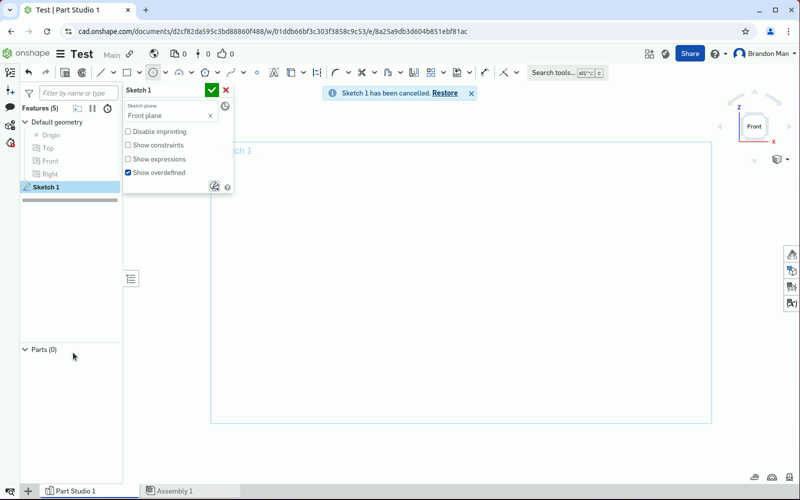
key_down(shift)
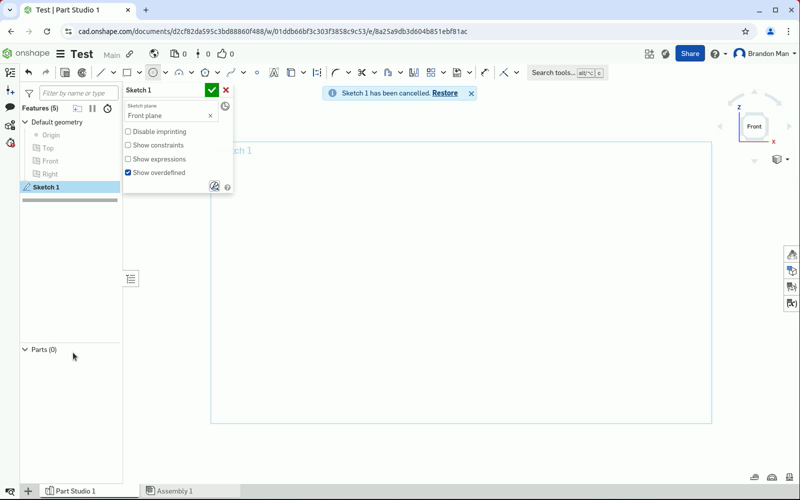
mouse_move(460, 282)
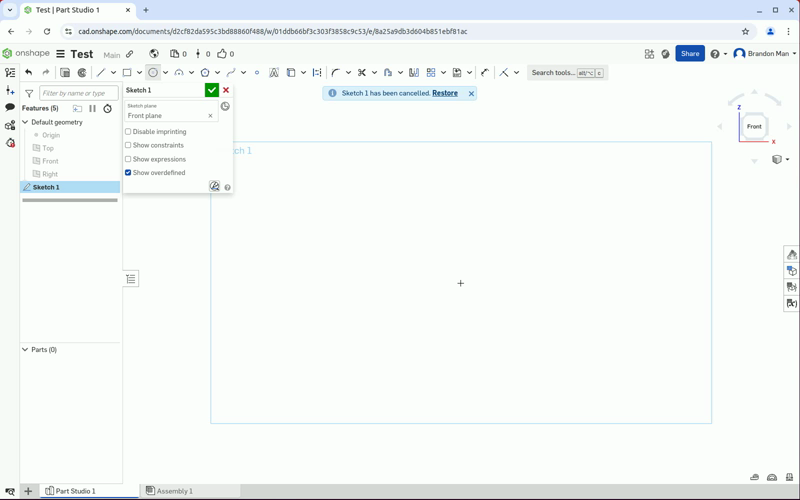
click(460, 282)
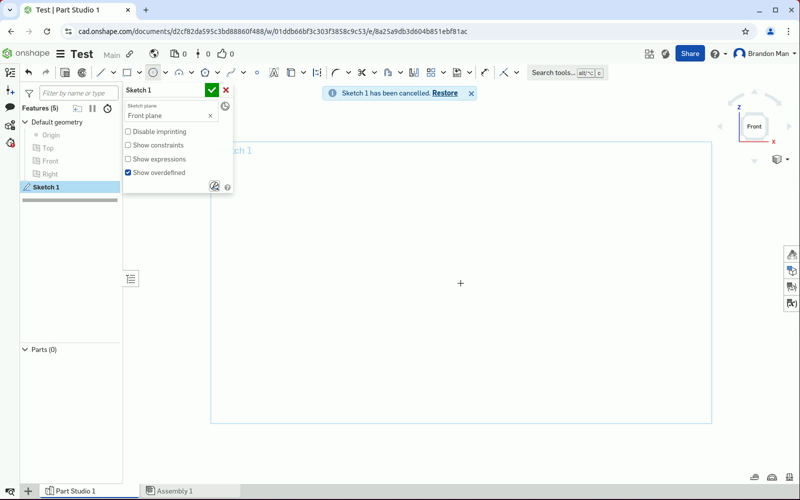
key_up(shift)
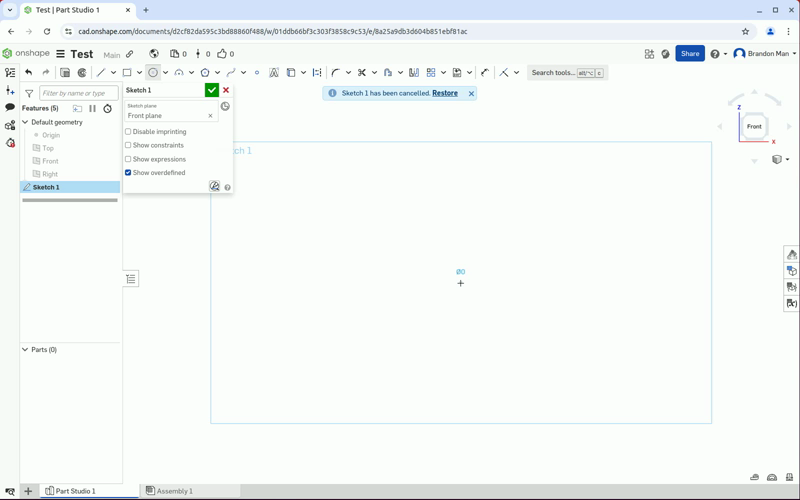
mouse_move(505, 282)
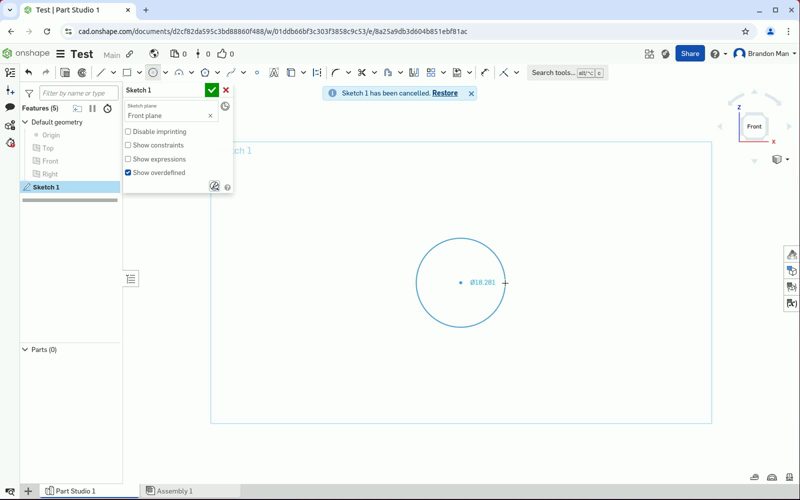
click(505, 282)
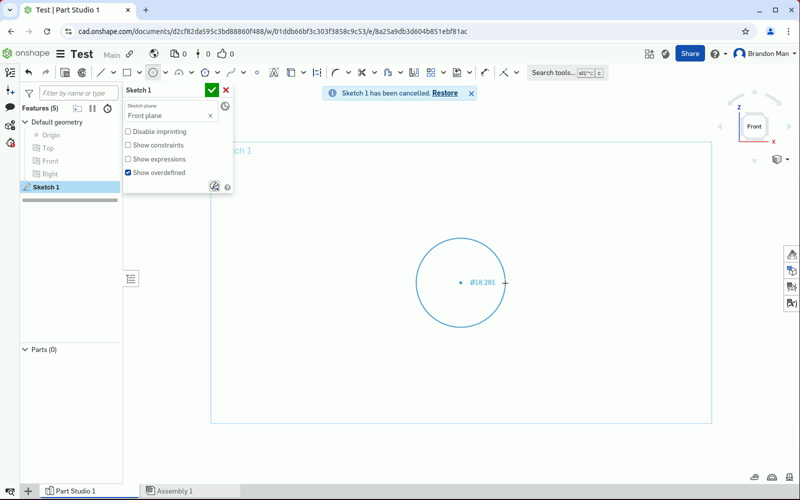
key(esc)
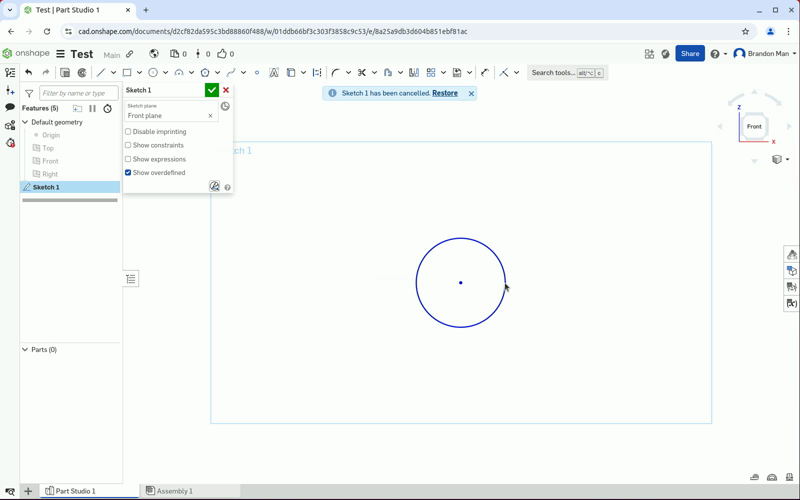
key(c)
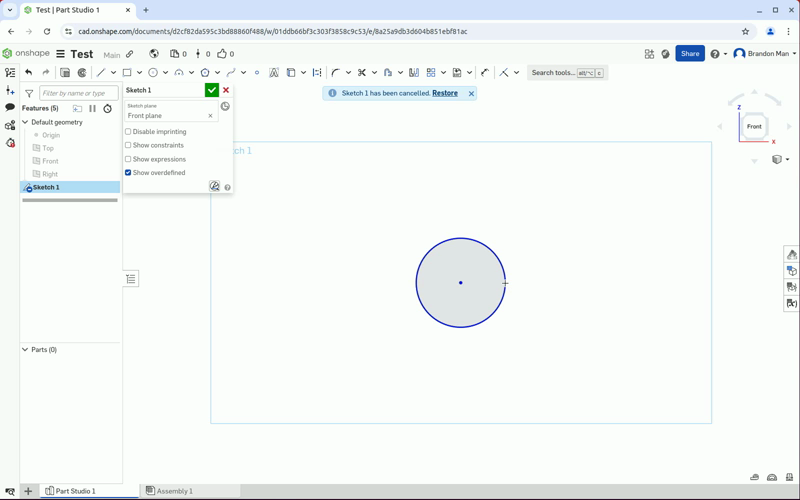
key_down(shift)
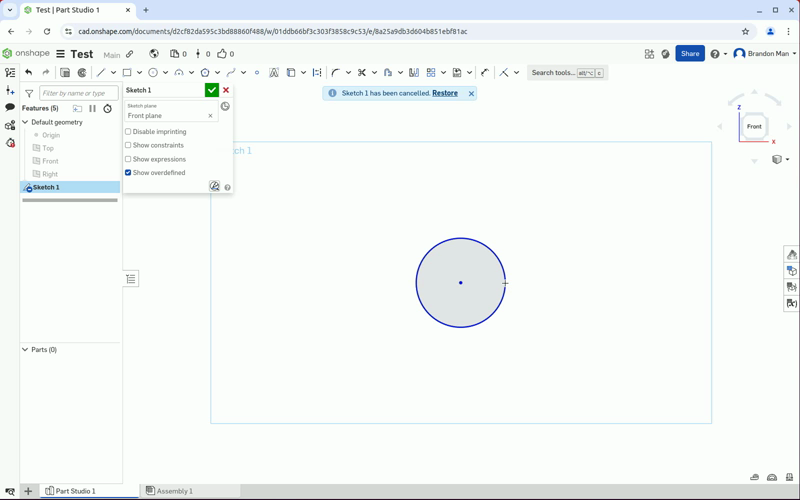
mouse_move(460, 282)
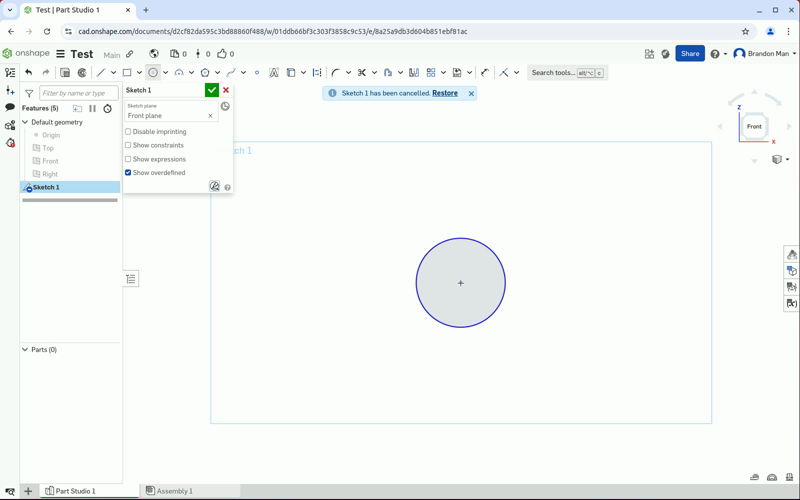
click(460, 282)
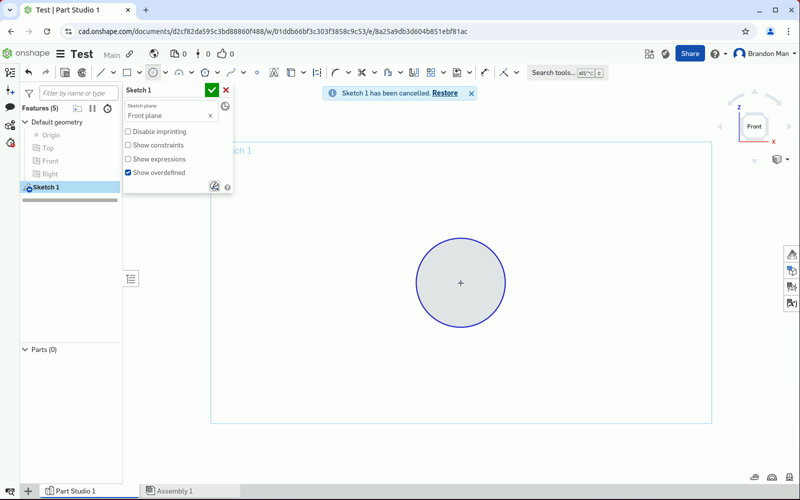
key_up(shift)
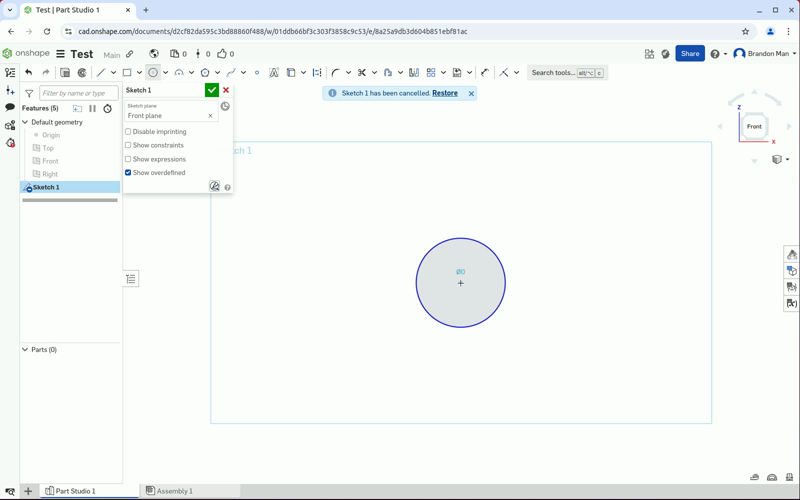
mouse_move(478, 282)
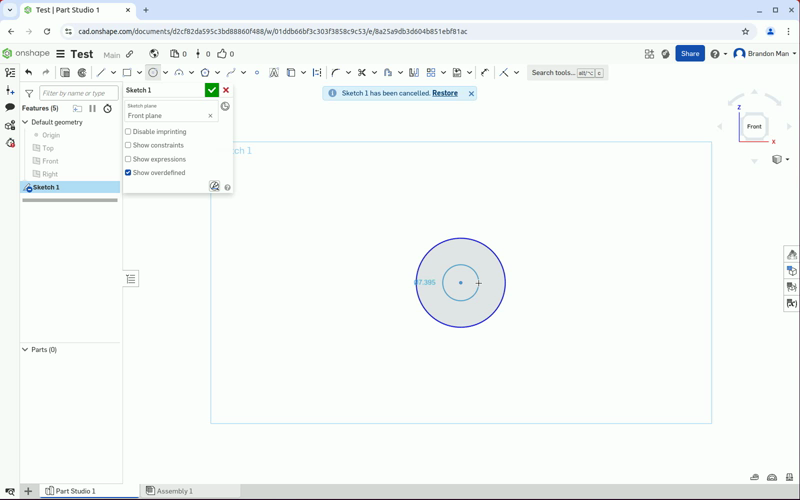
click(478, 282)
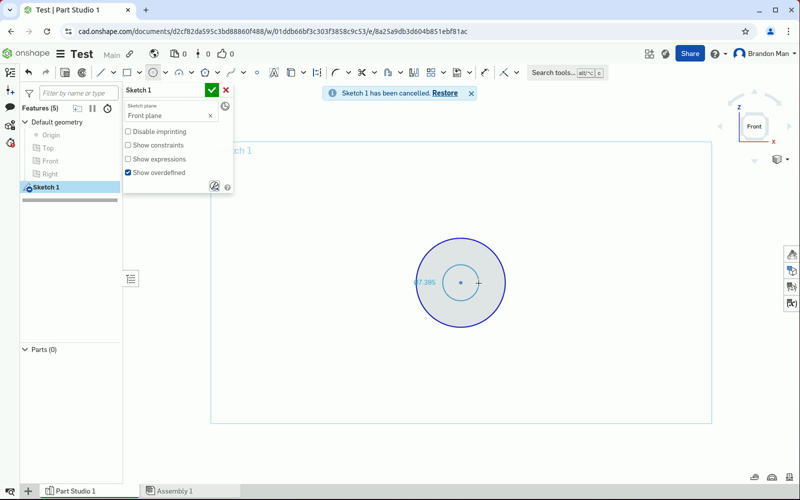
key(esc)
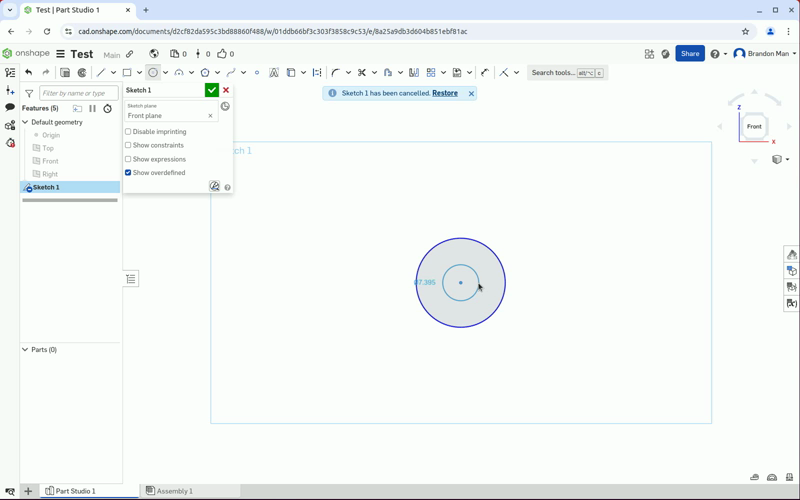
mouse_move(482, 315)
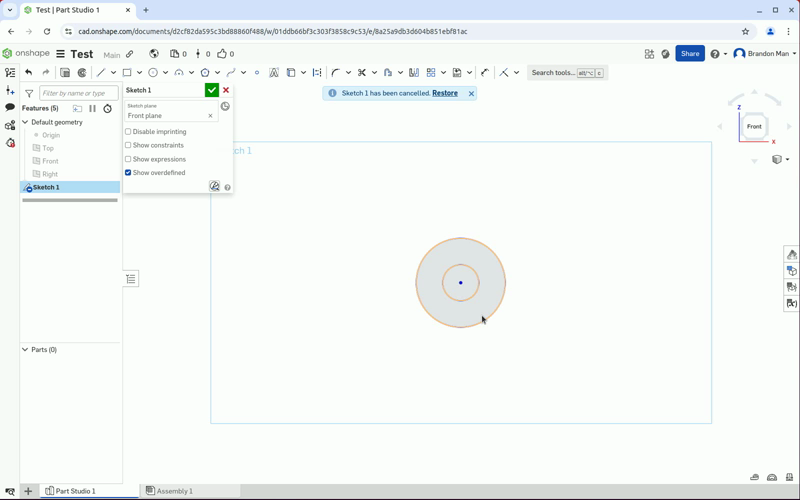
click(482, 315)
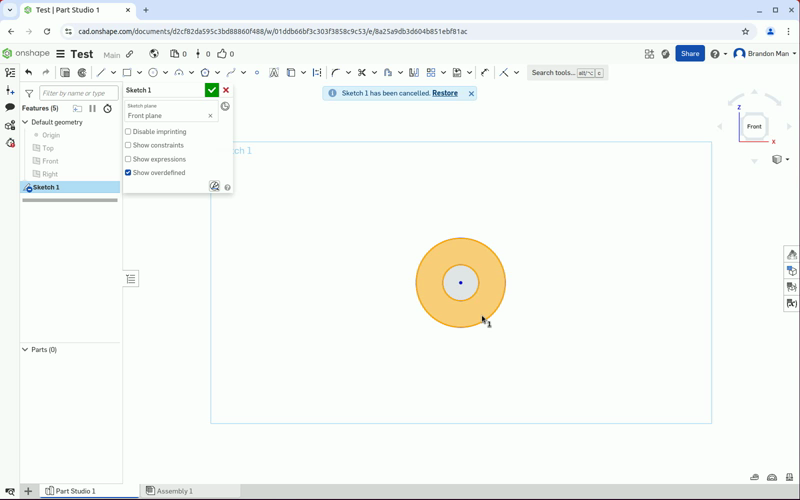
mouse_move(73, 352)
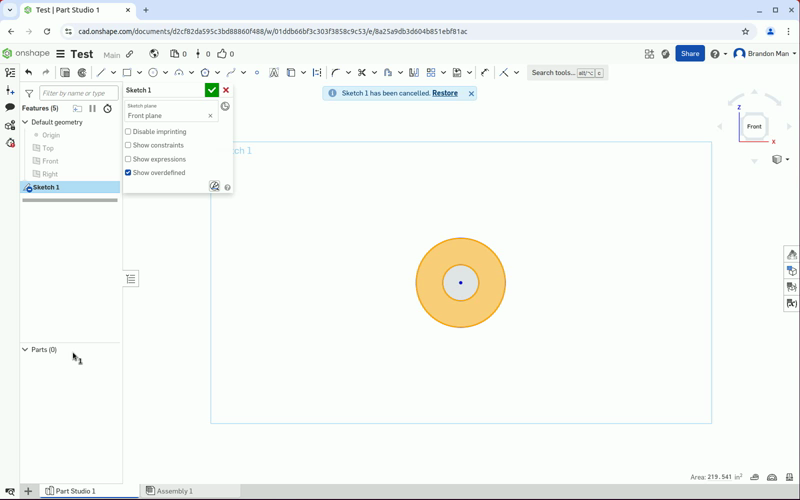
key(shift+y)
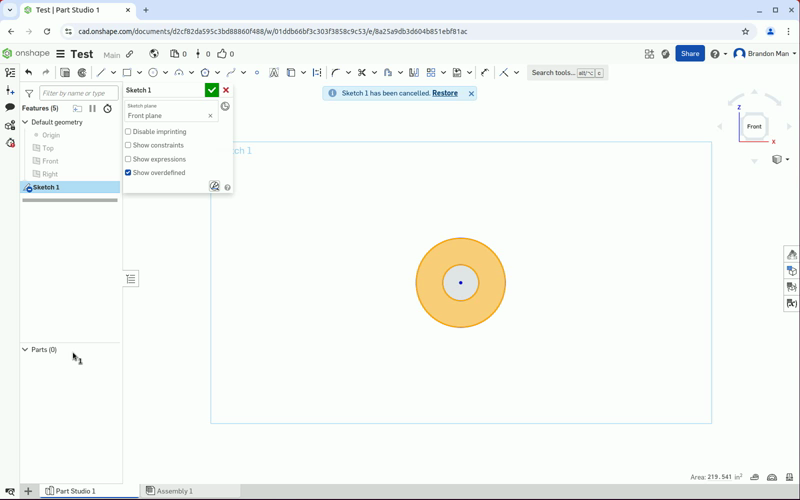
key(shift+e)
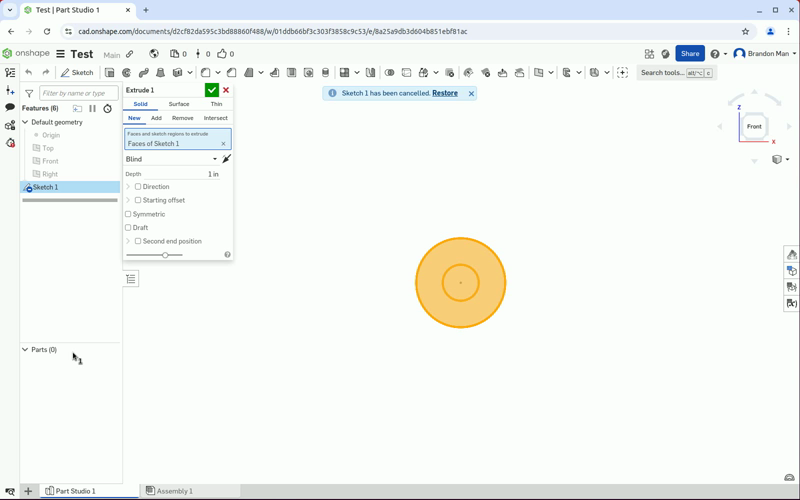
mouse_move(143, 106)
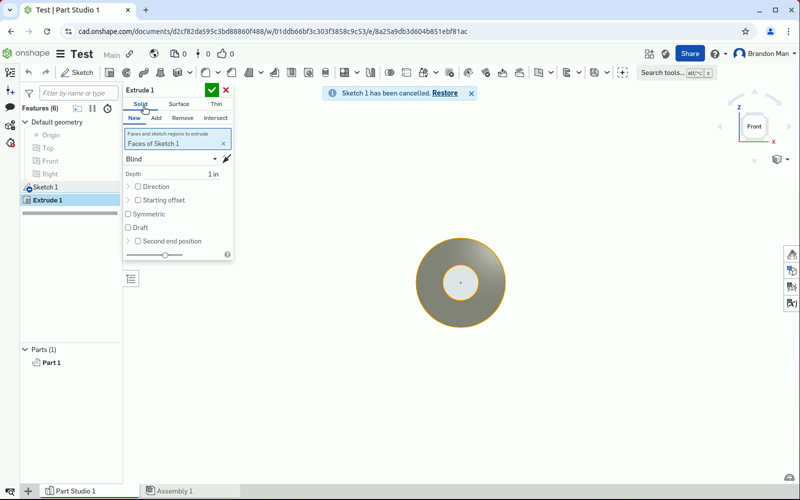
click(143, 106)
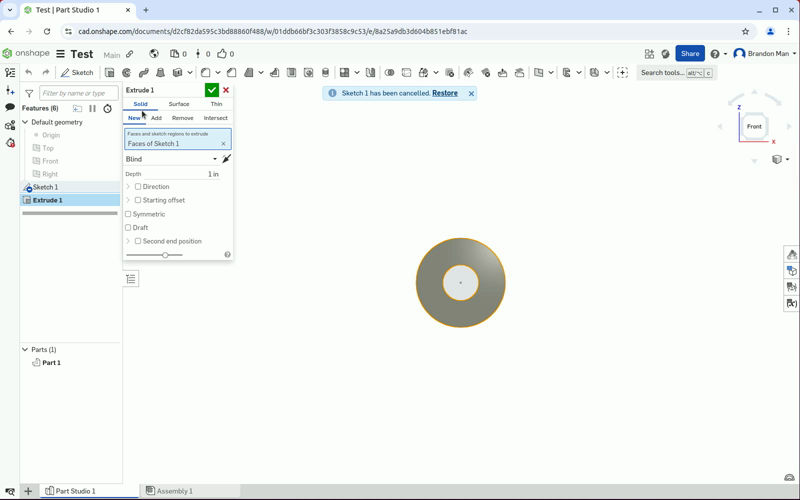
mouse_move(137, 120)
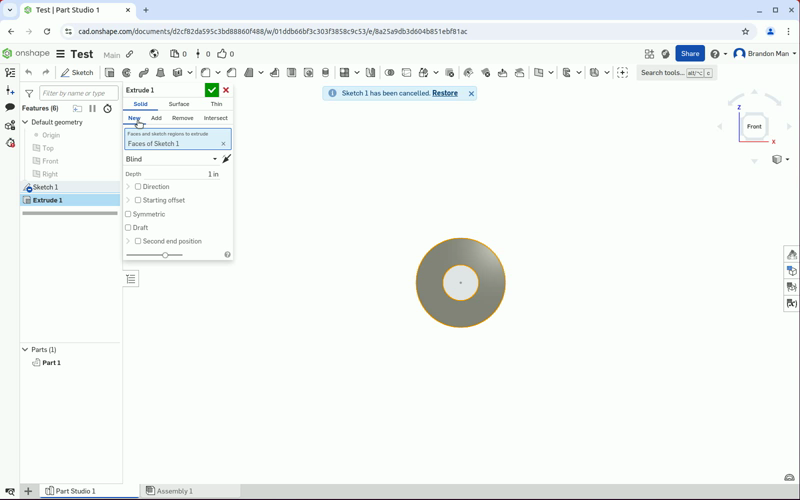
click(137, 120)
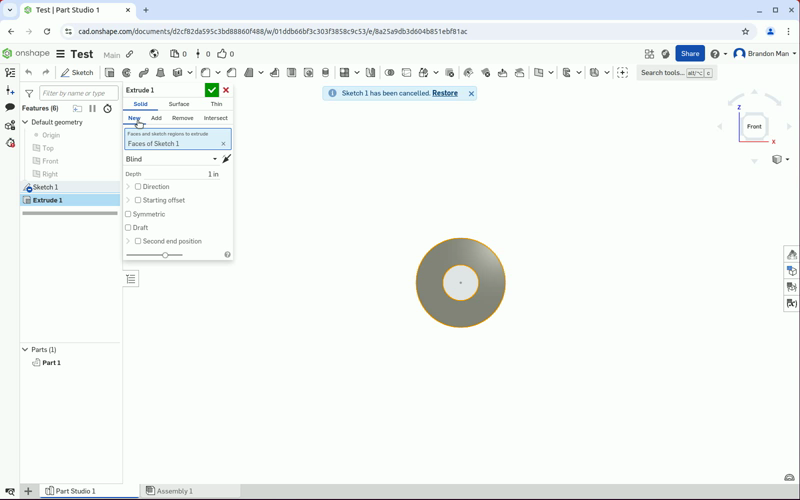
key(tab, 4)
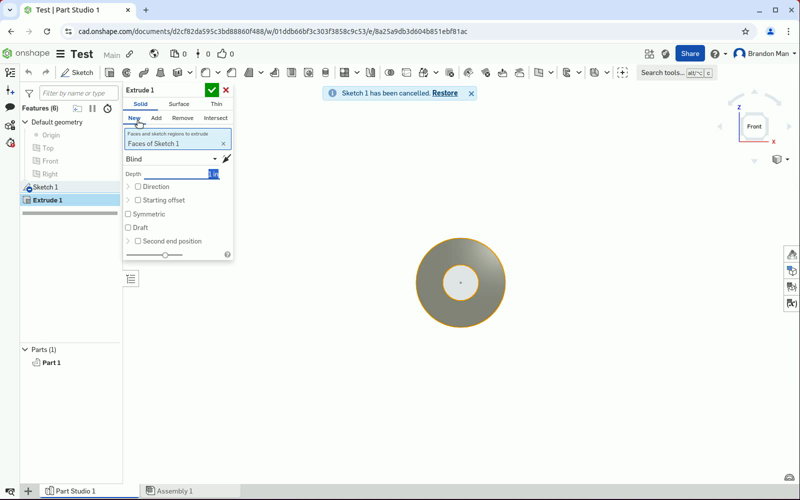
text(3.611)
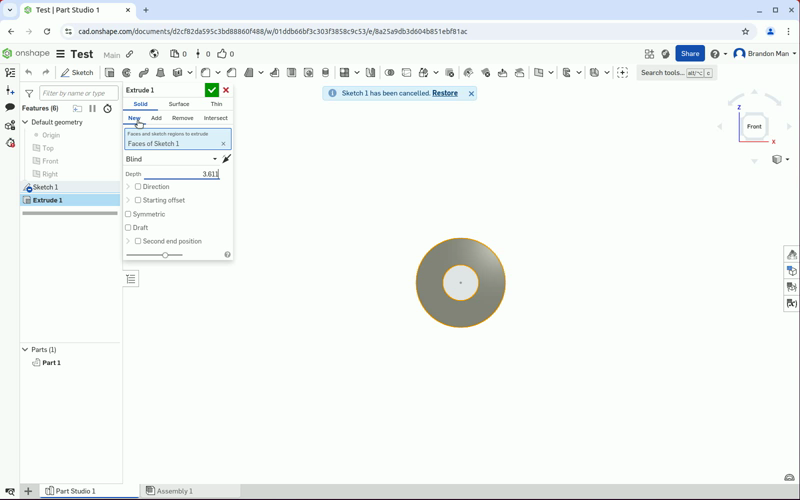
key(enter)
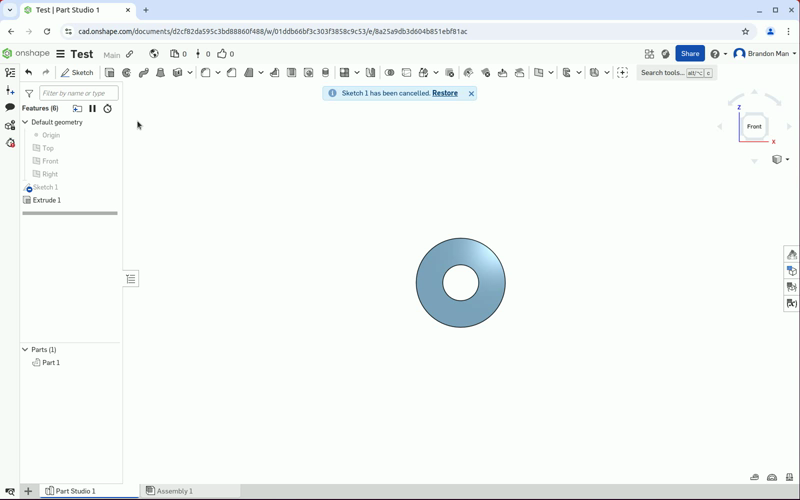
key(shift+h)
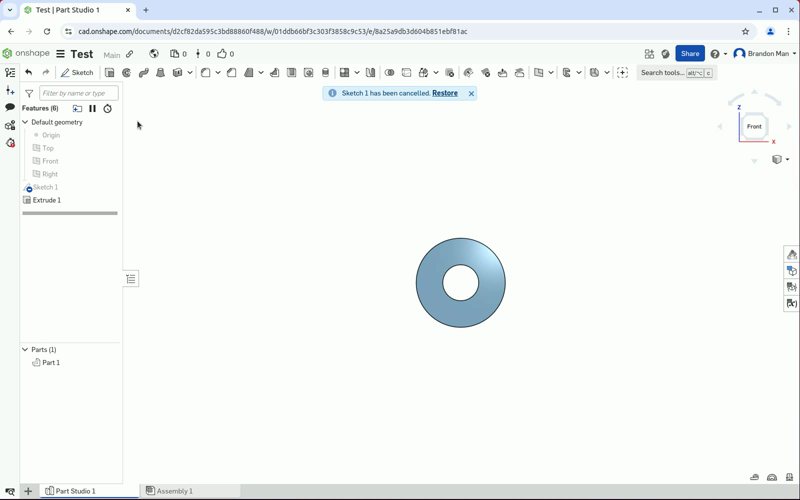
key(shift+h)
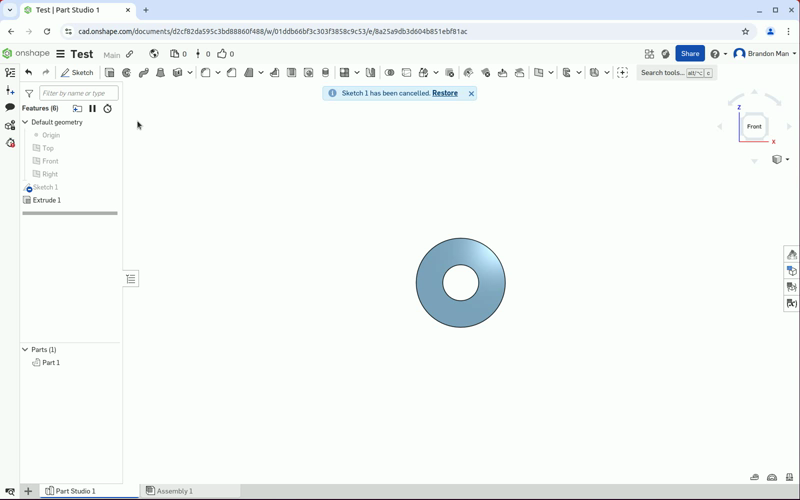
mouse_move(73, 189)
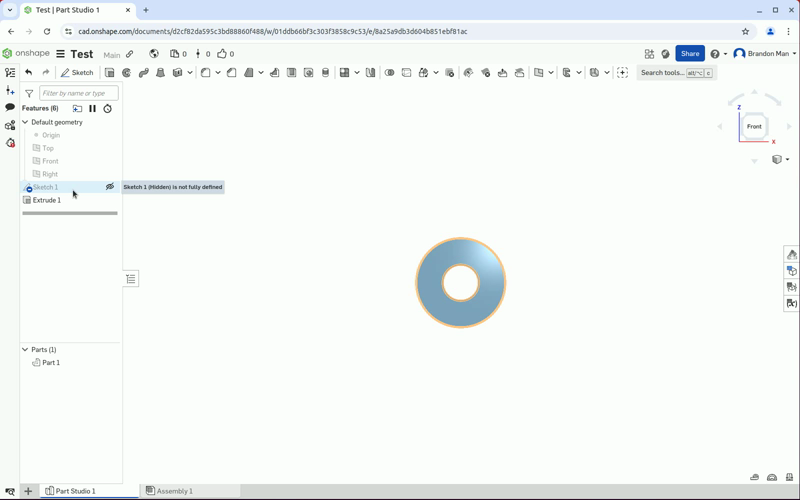
click(73, 189)
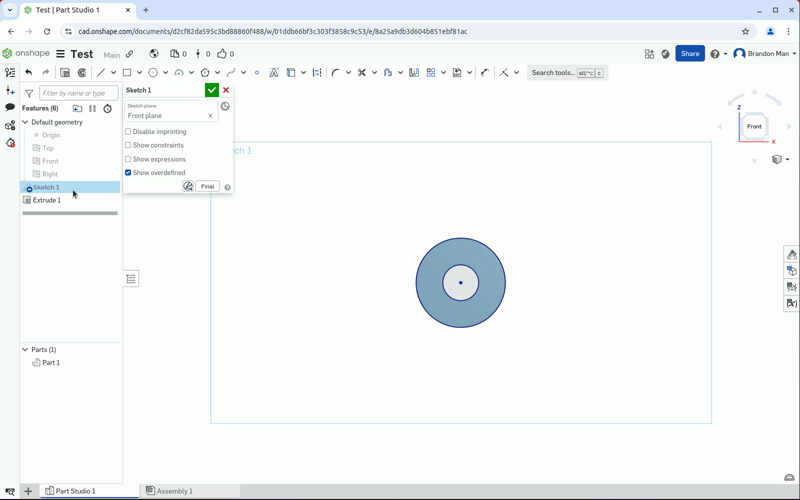
mouse_move(229, 92)
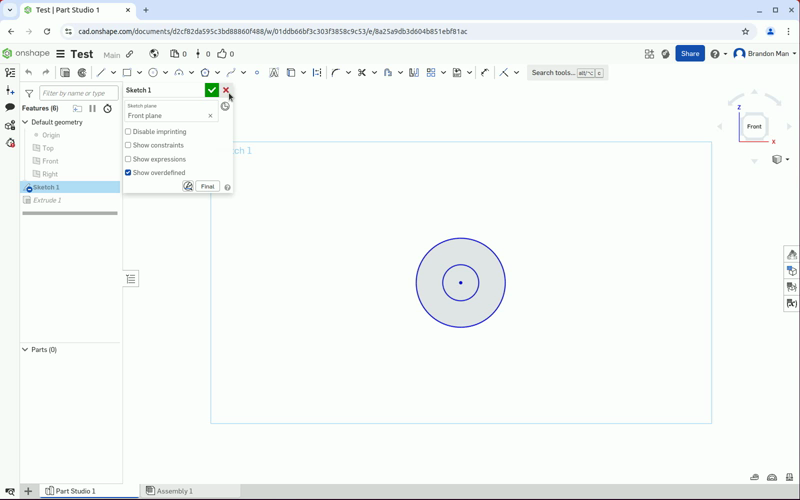
click(229, 92)
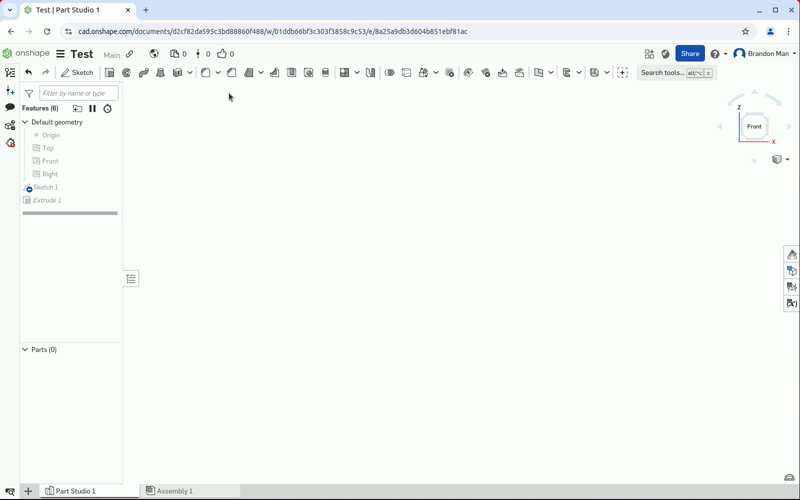
mouse_move(541, 75)
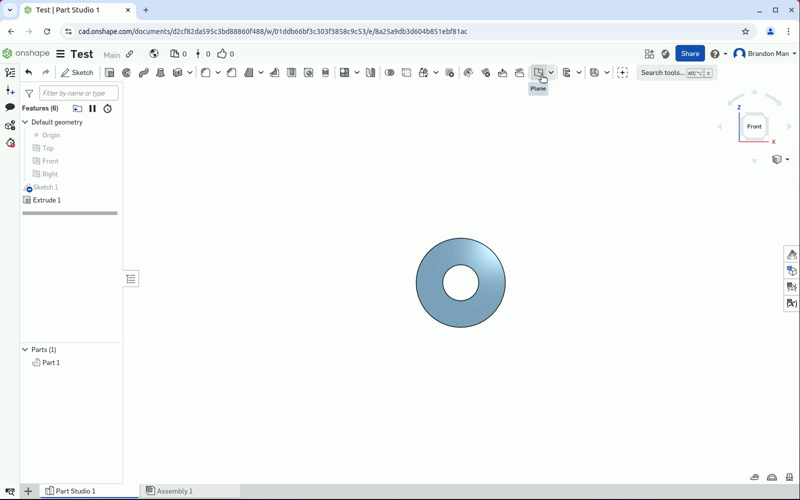
click(541, 75)
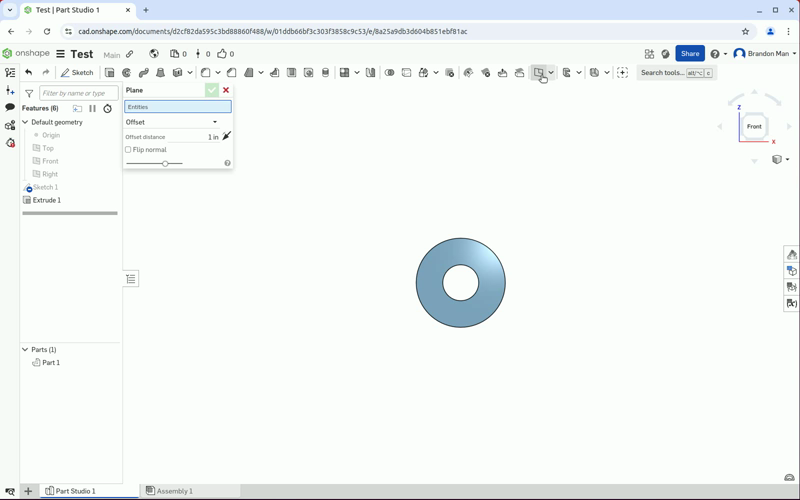
mouse_move(73, 163)
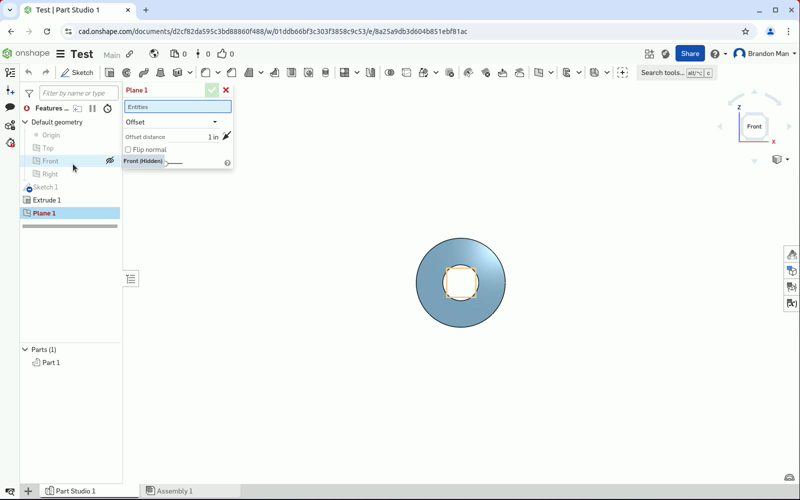
click(73, 163)
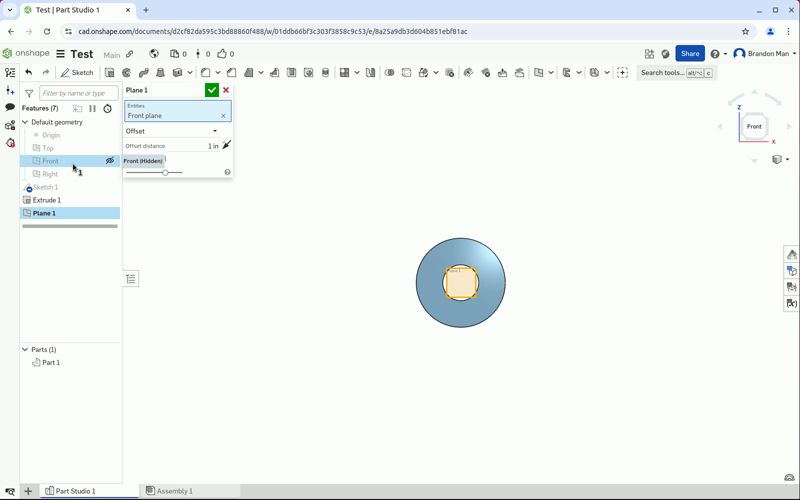
key(tab, 2)
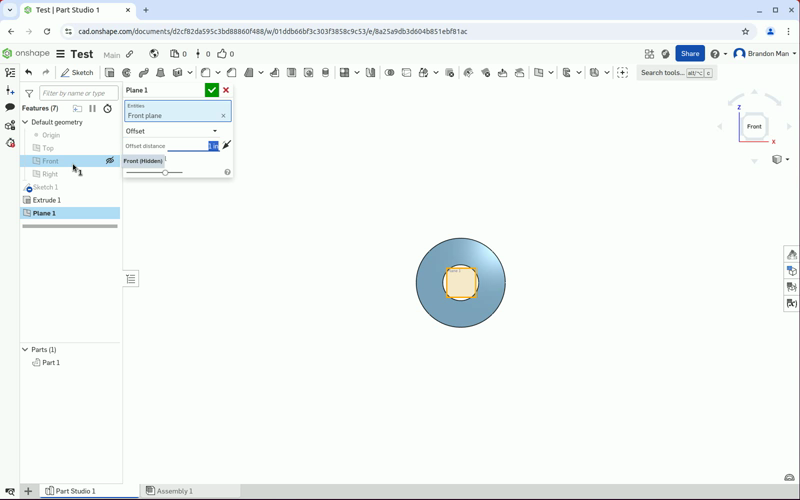
text(3.605)
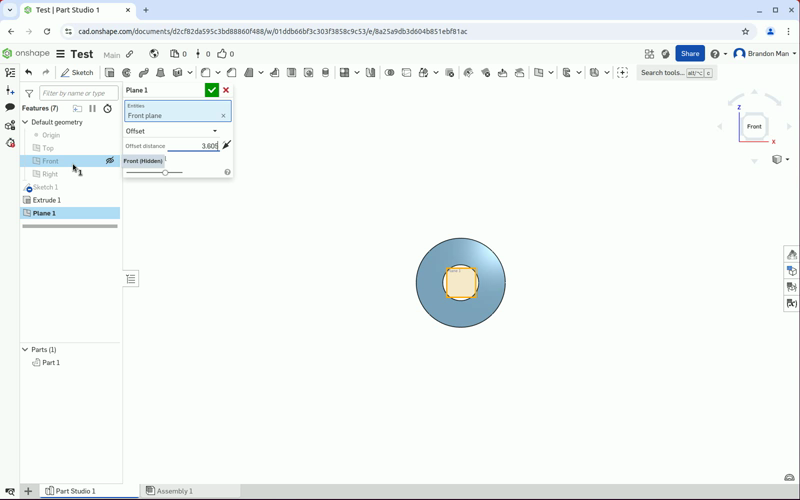
key(enter, 2)
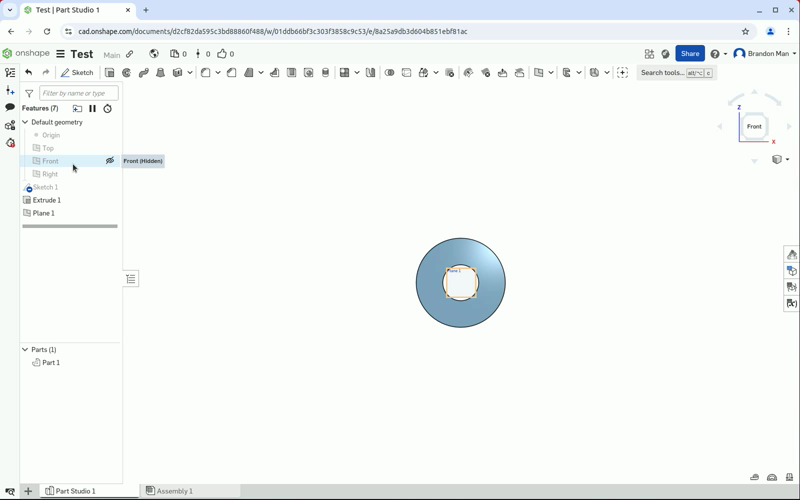
key(shift+s)
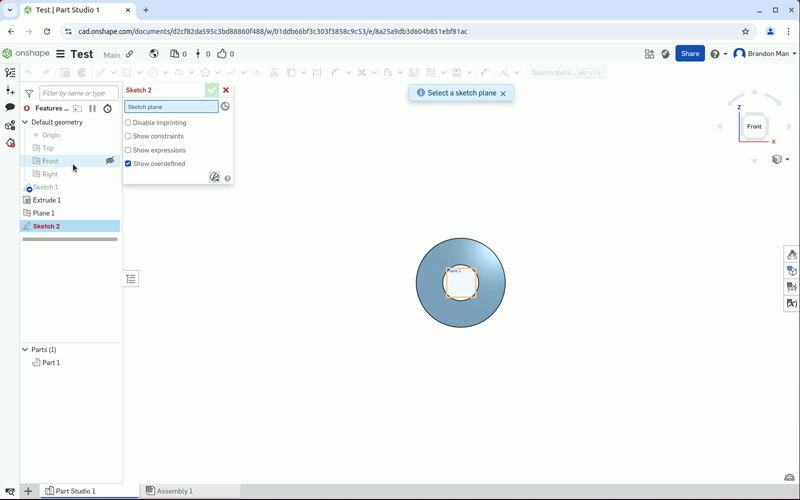
mouse_move(73, 215)
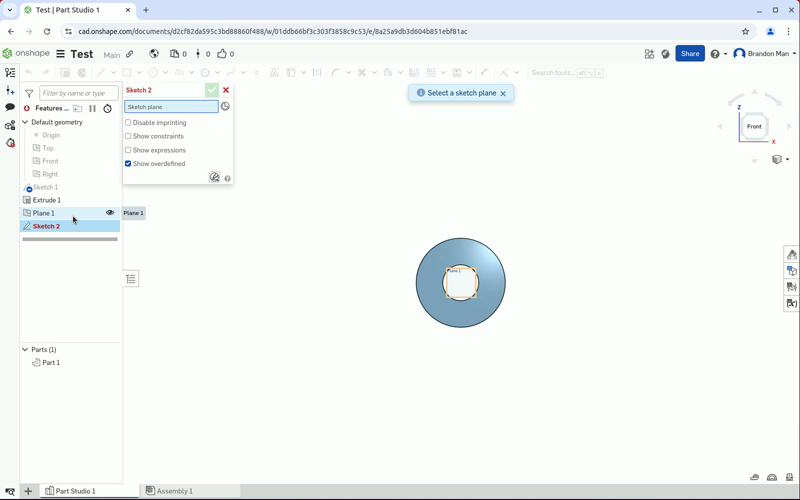
click(73, 215)
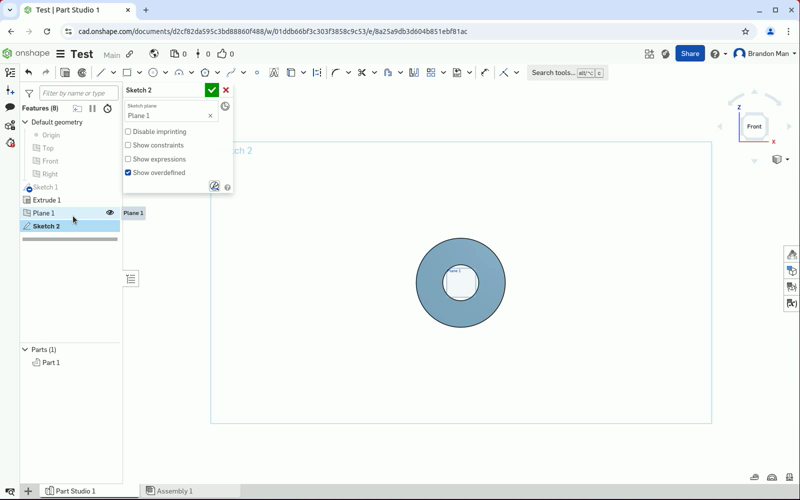
mouse_move(73, 352)
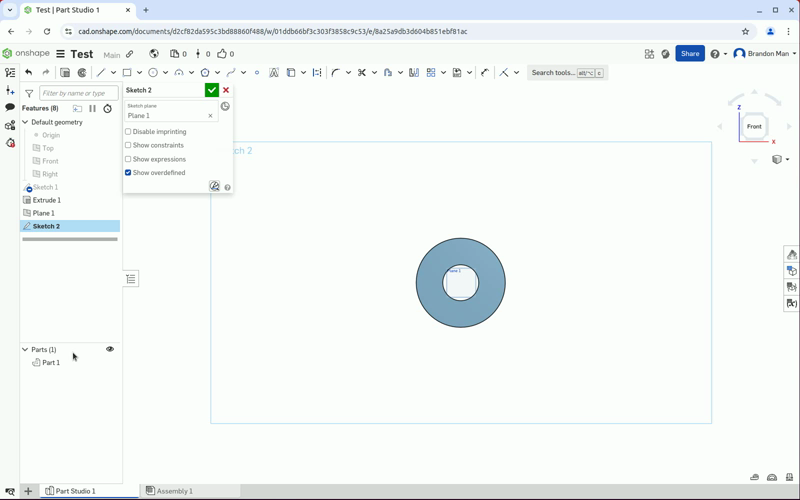
key(y)
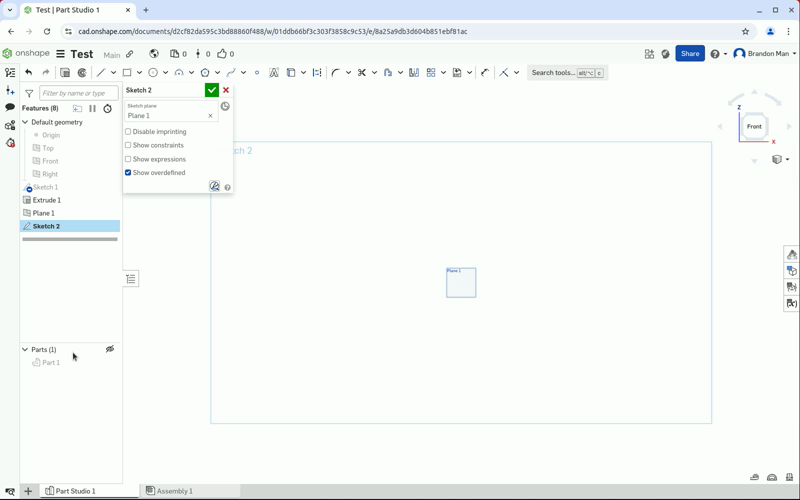
key(c)
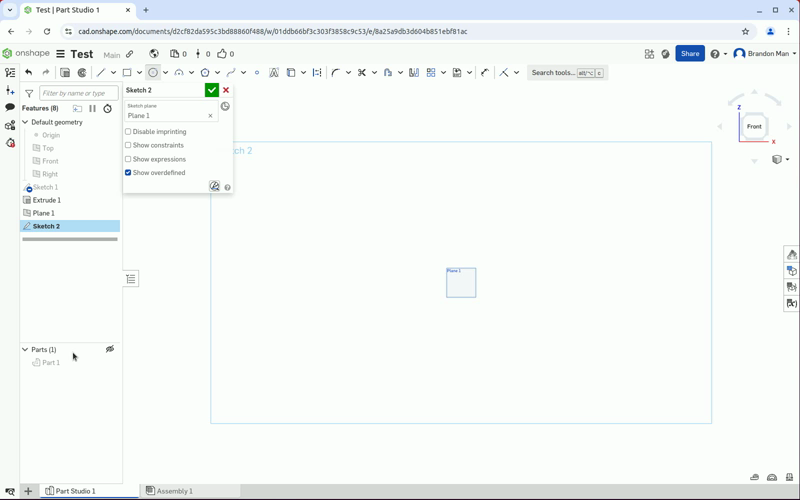
key_down(shift)
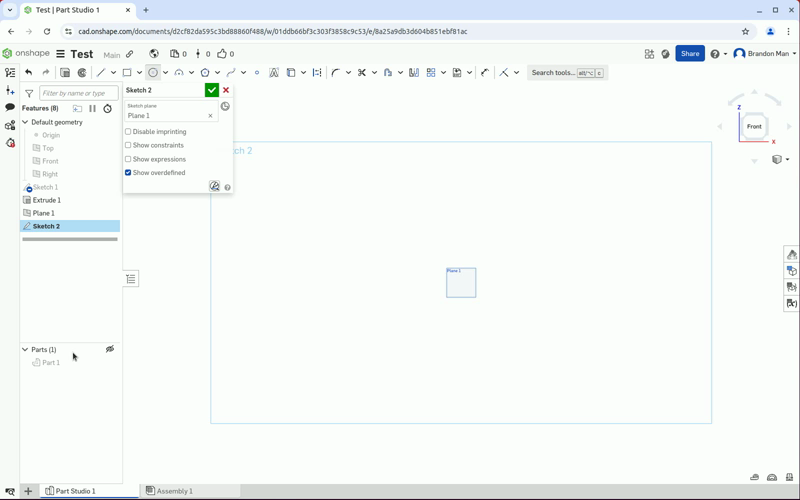
mouse_move(460, 282)
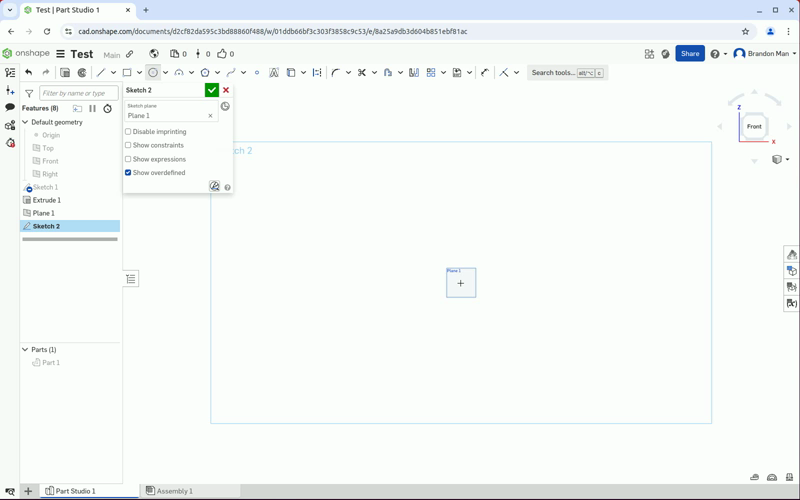
click(460, 282)
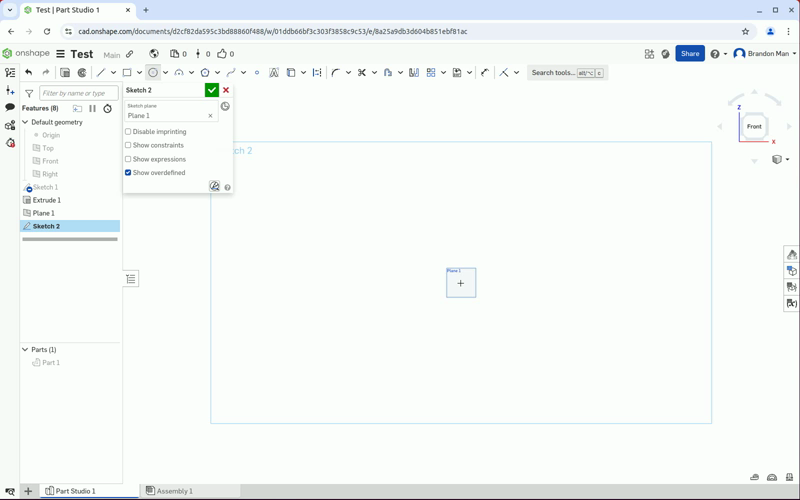
key_up(shift)
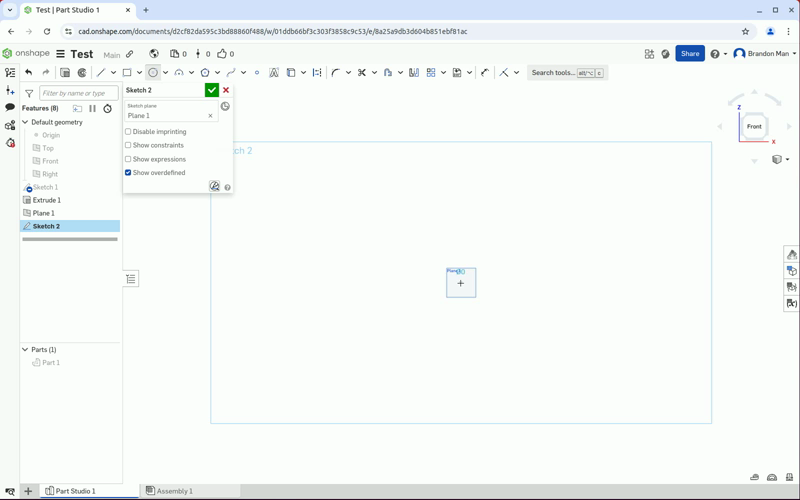
mouse_move(492, 282)
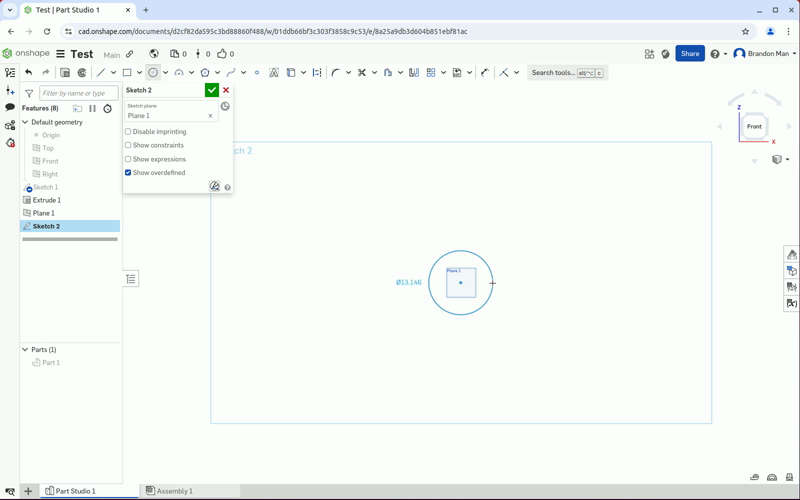
click(492, 282)
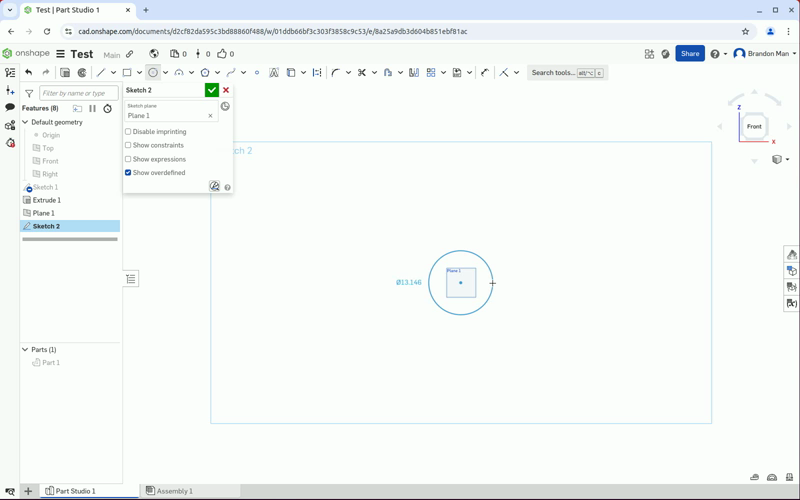
key(esc)
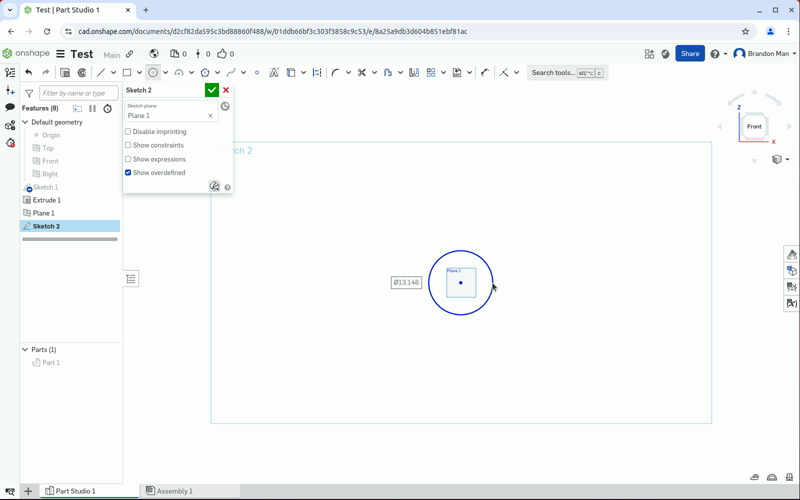
key(c)
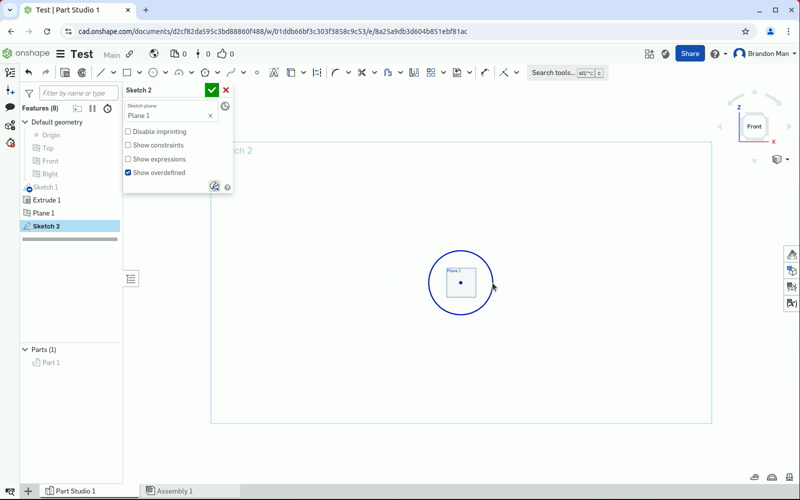
key_down(shift)
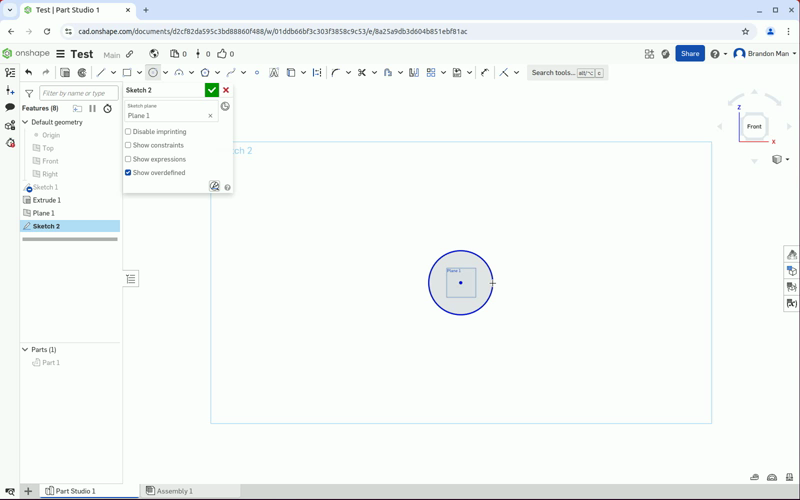
mouse_move(460, 282)
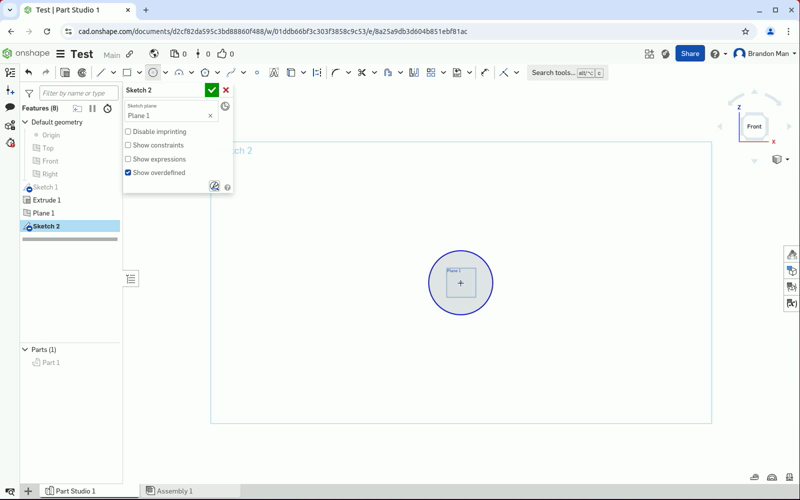
click(460, 282)
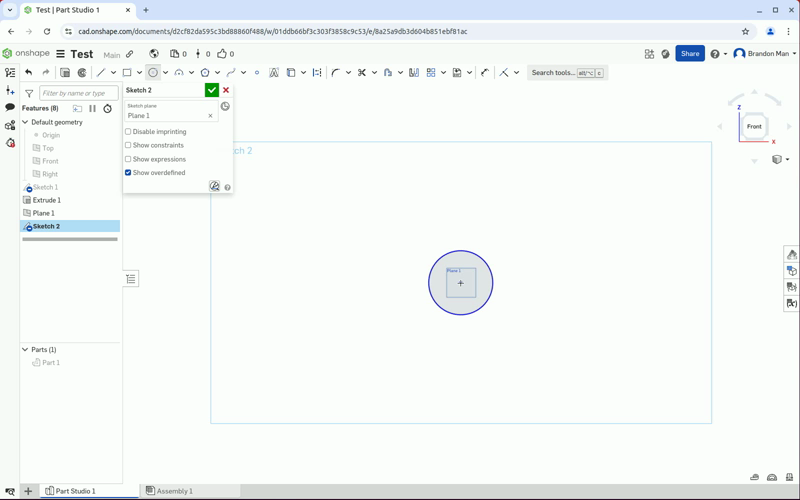
key_up(shift)
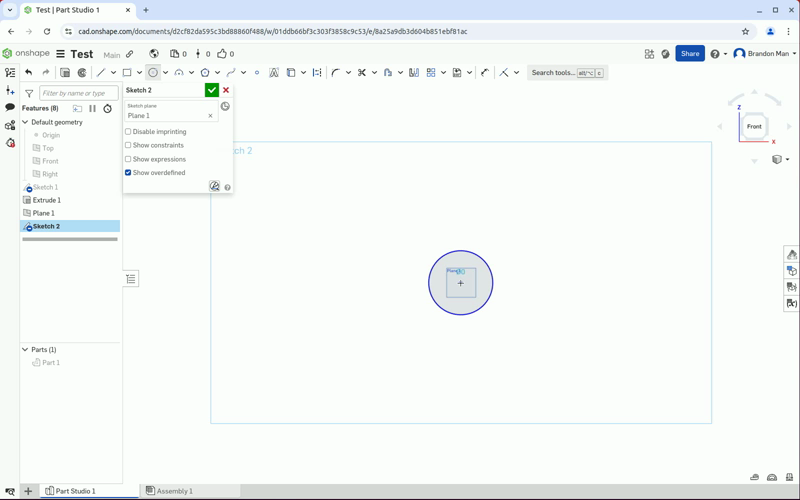
mouse_move(478, 282)
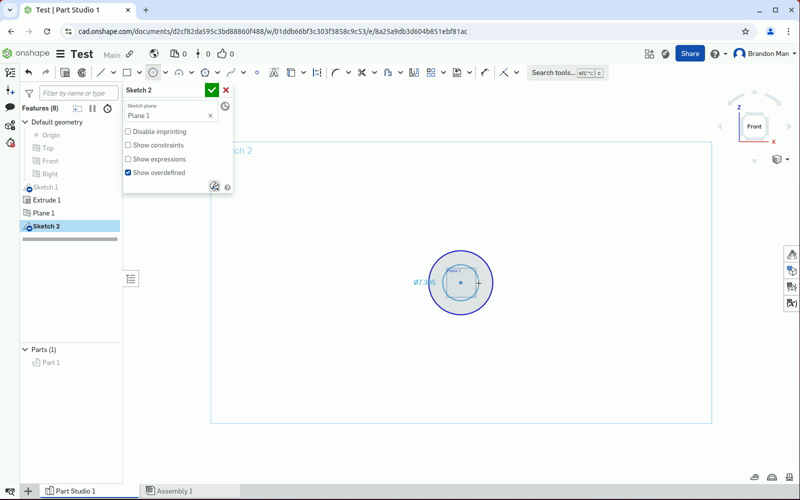
click(478, 282)
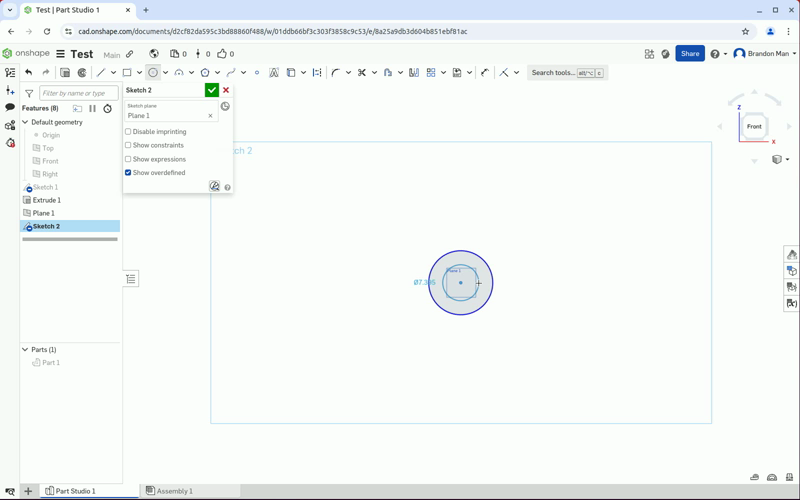
key(esc)
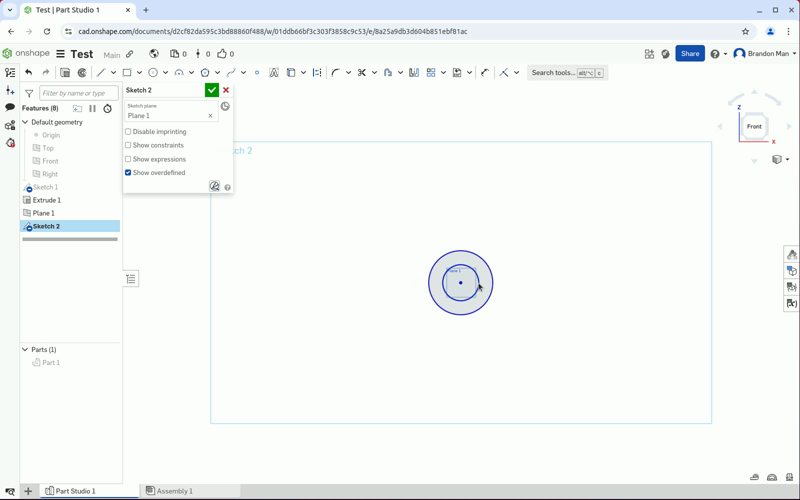
mouse_move(443, 257)
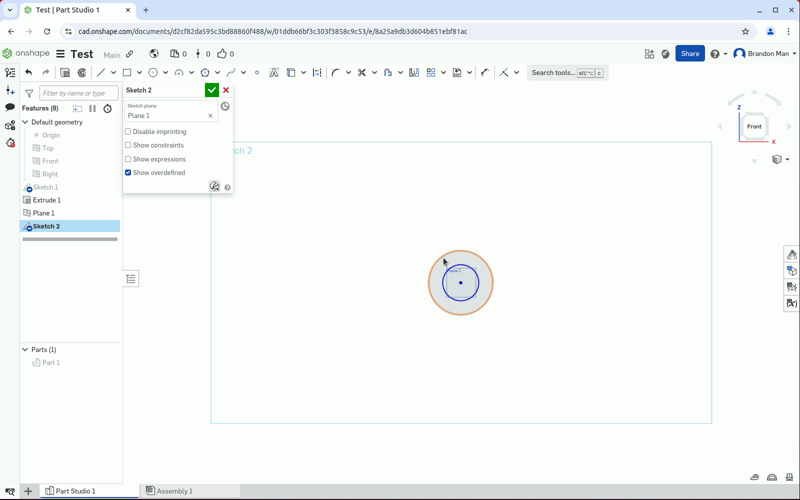
click(443, 257)
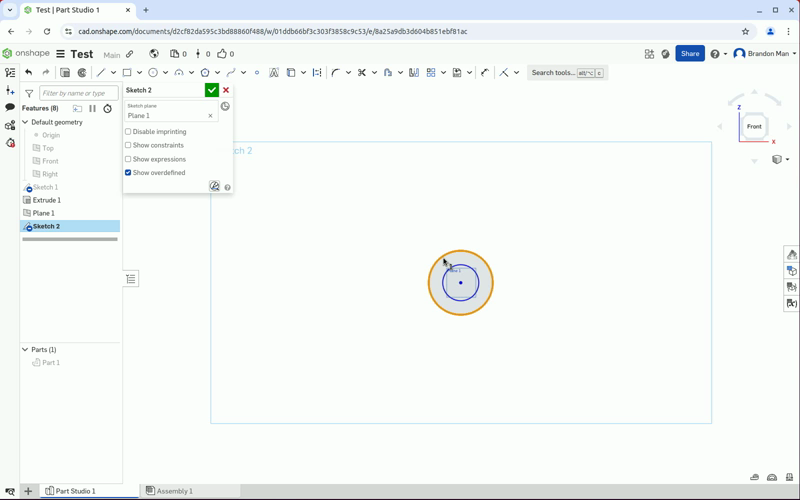
mouse_move(73, 352)
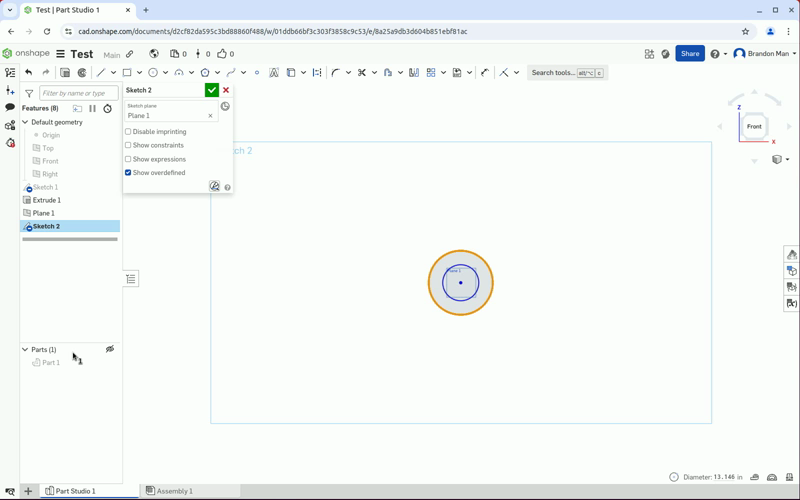
key(shift+y)
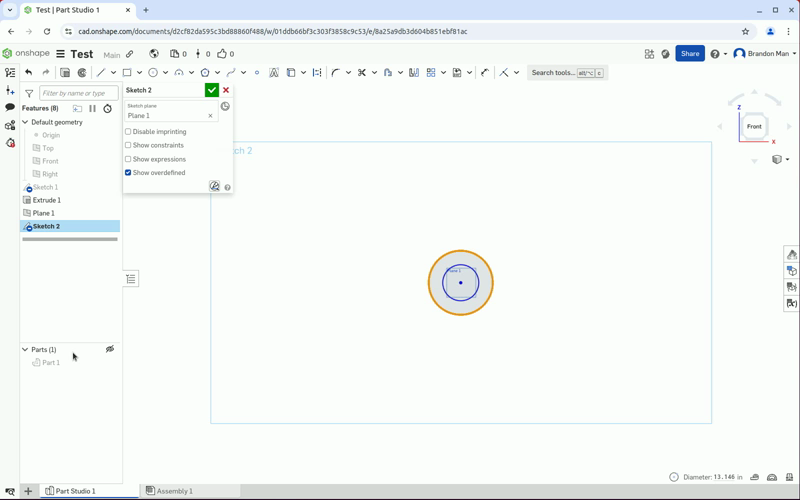
key(shift+e)
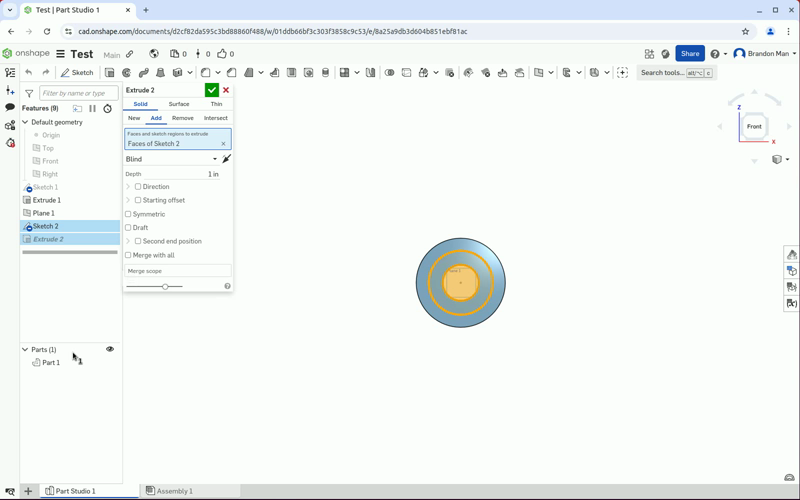
mouse_move(143, 106)
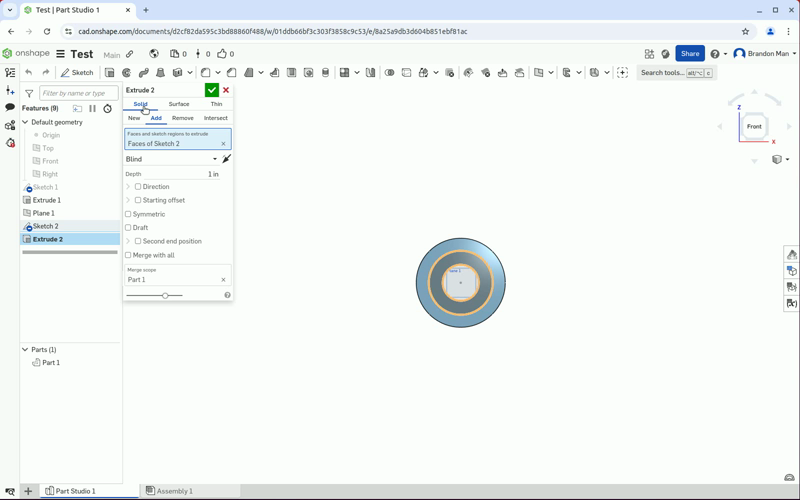
click(143, 106)
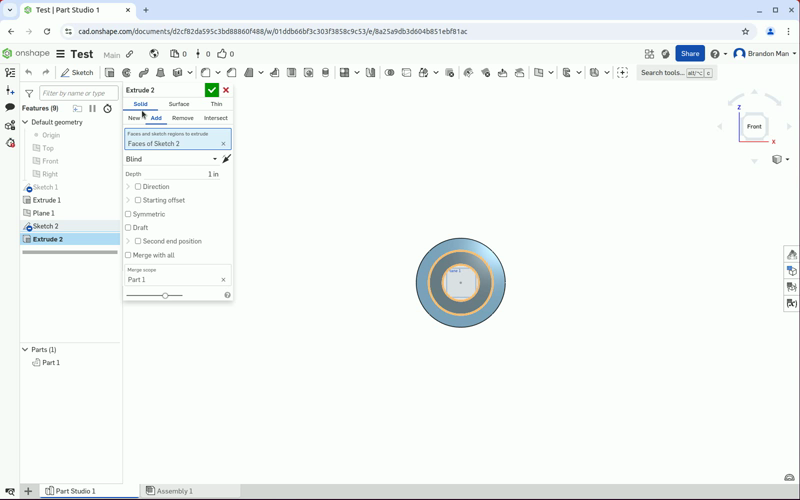
mouse_move(137, 120)
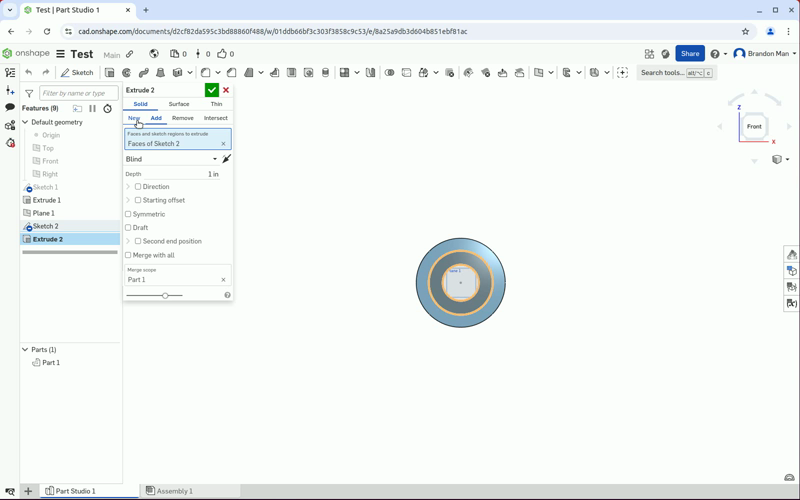
click(137, 120)
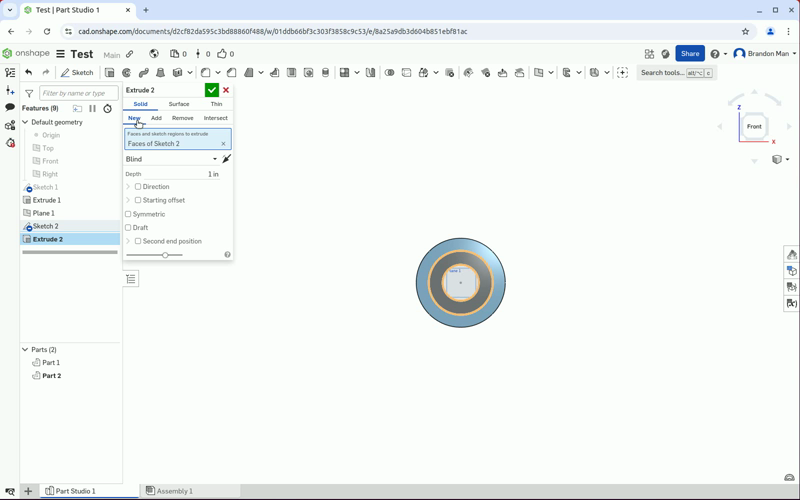
key(tab, 4)
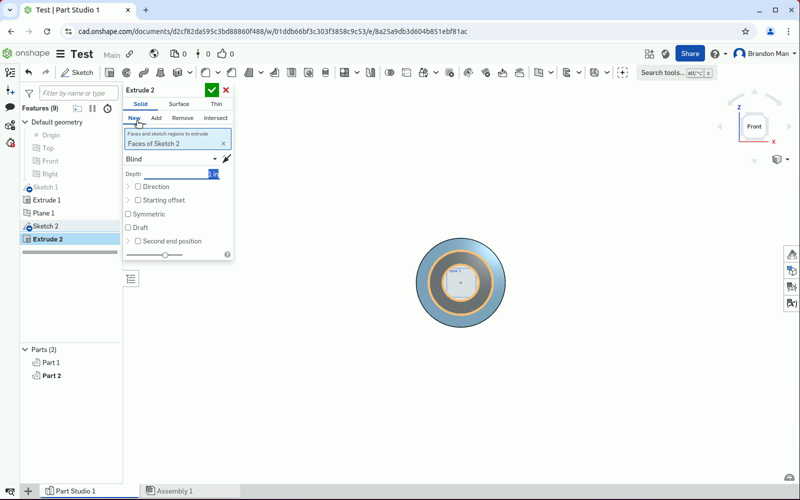
text(1.204)
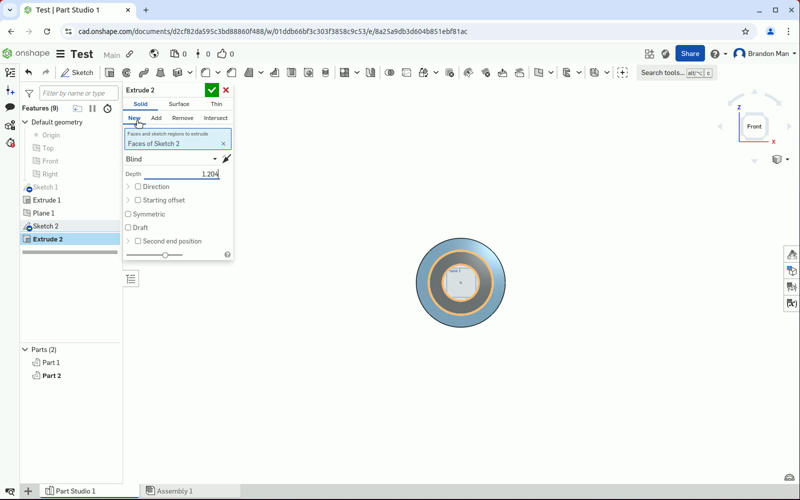
key(enter)
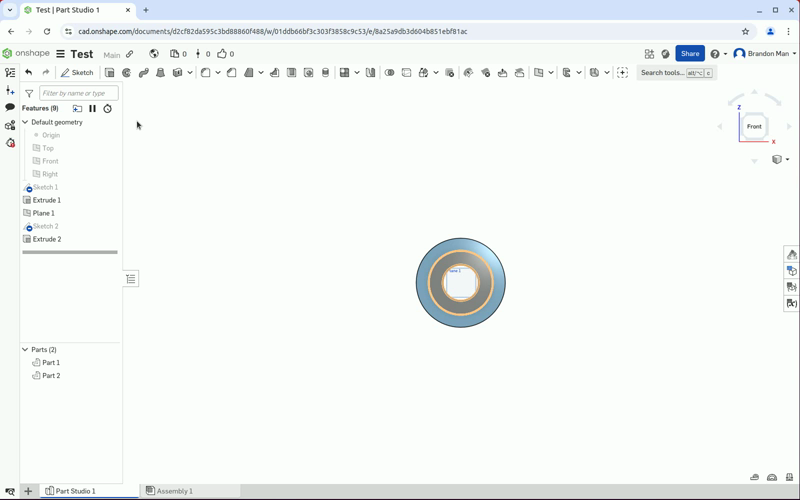
key(shift+h)
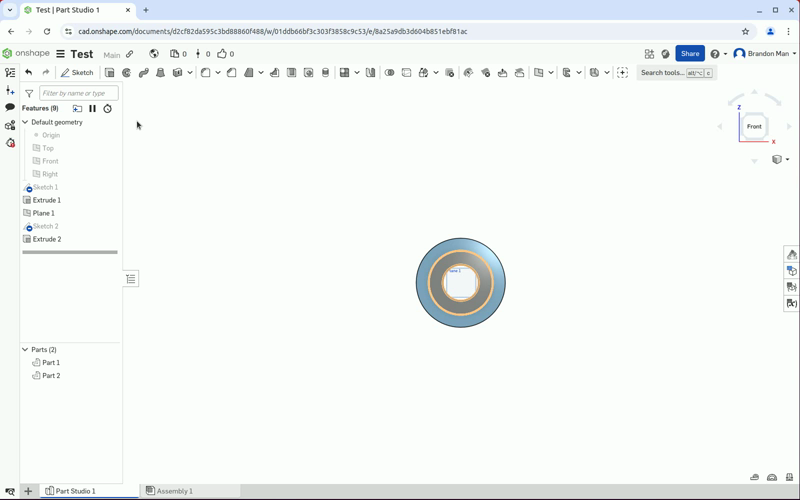
key(shift+h)
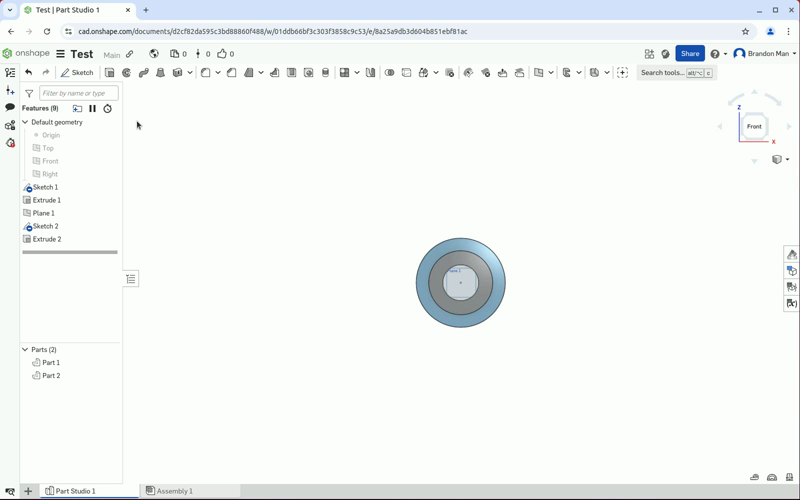
key(shift+7)
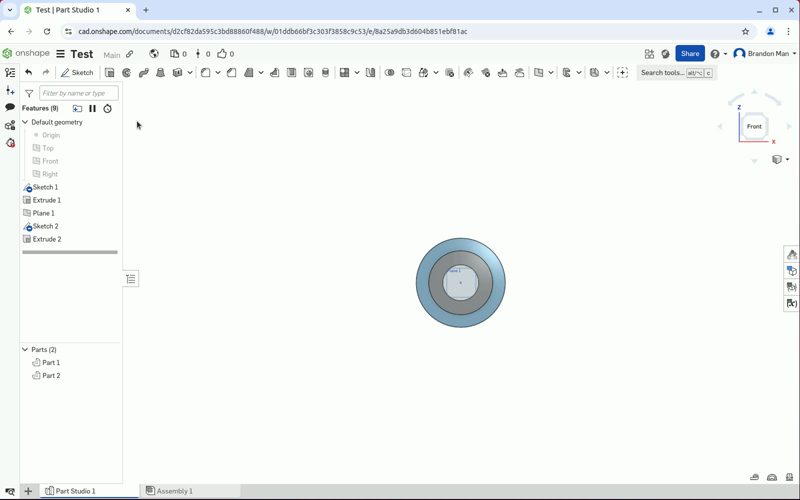
key(left, 2)
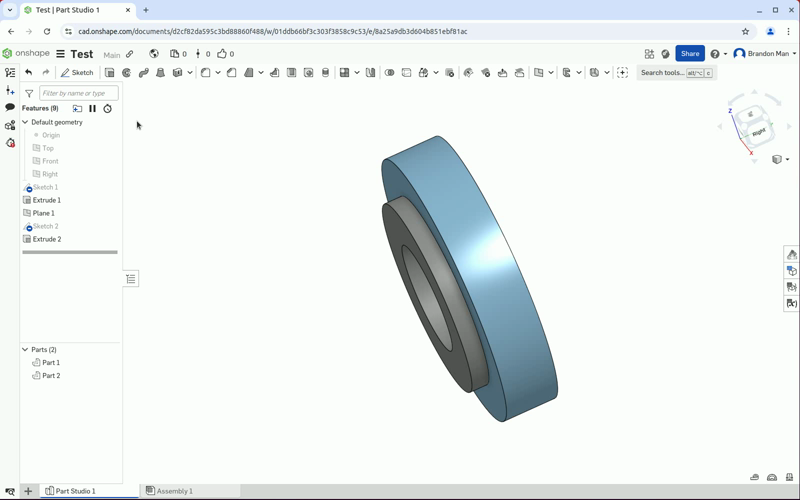
key(down, 2)
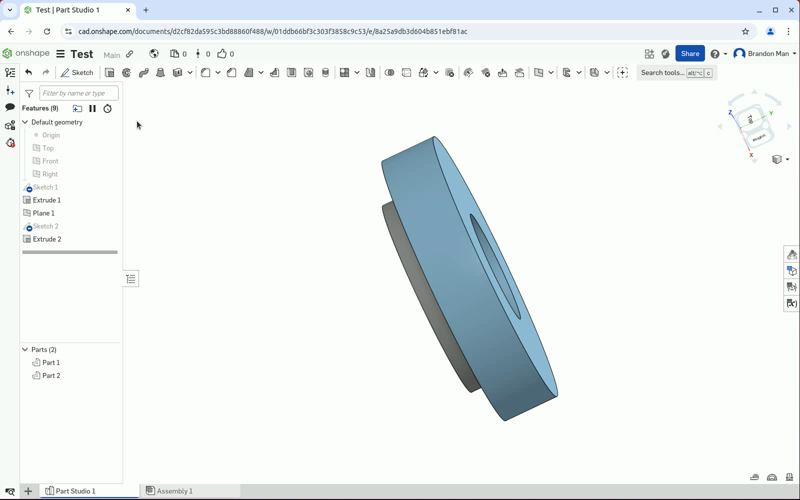
key(up, 2)
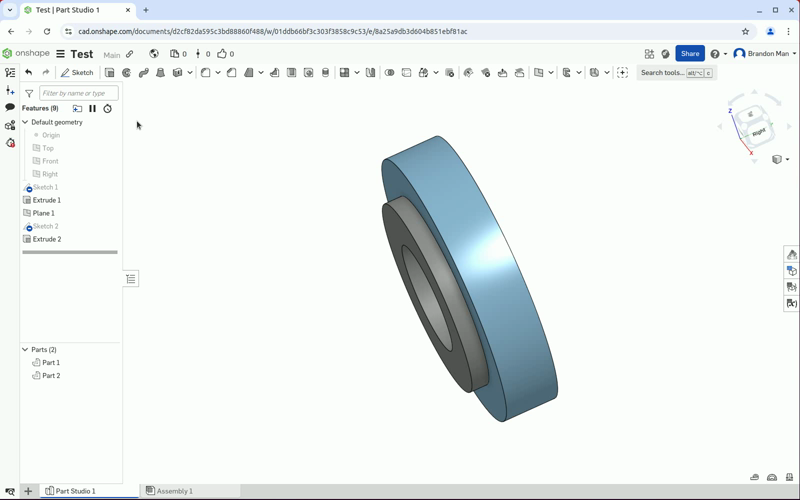
key(right, 2)
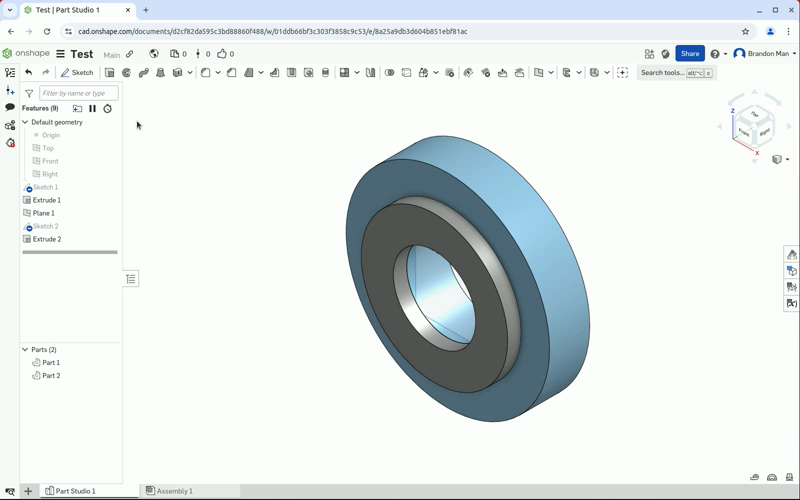
mouse_move(73, 189)
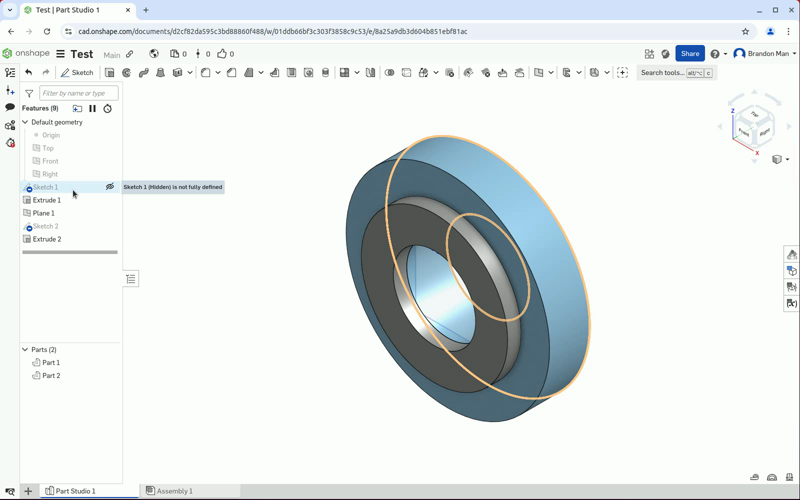
click(73, 189)